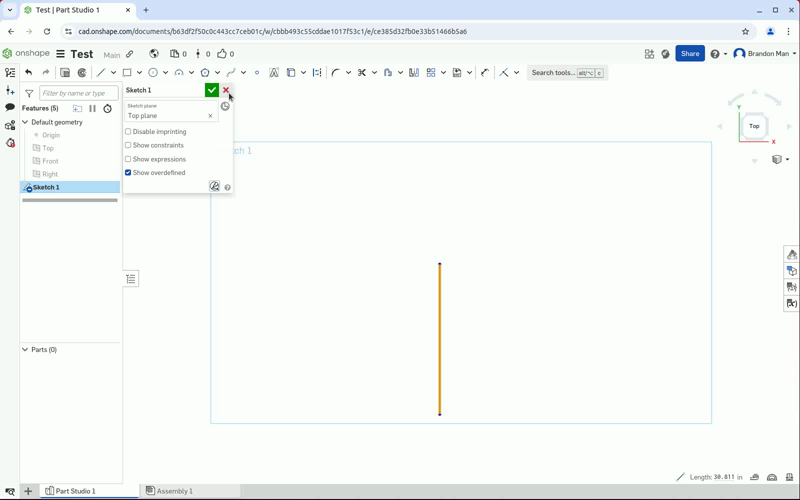
key(shift+h)
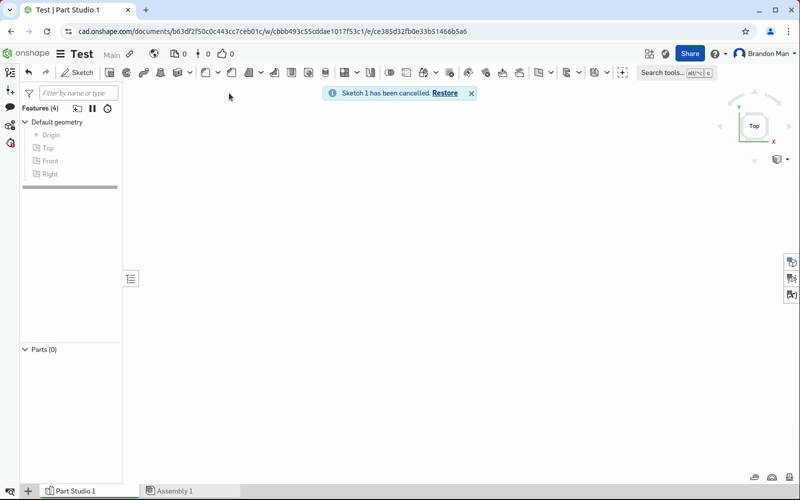
mouse_move(73, 352)
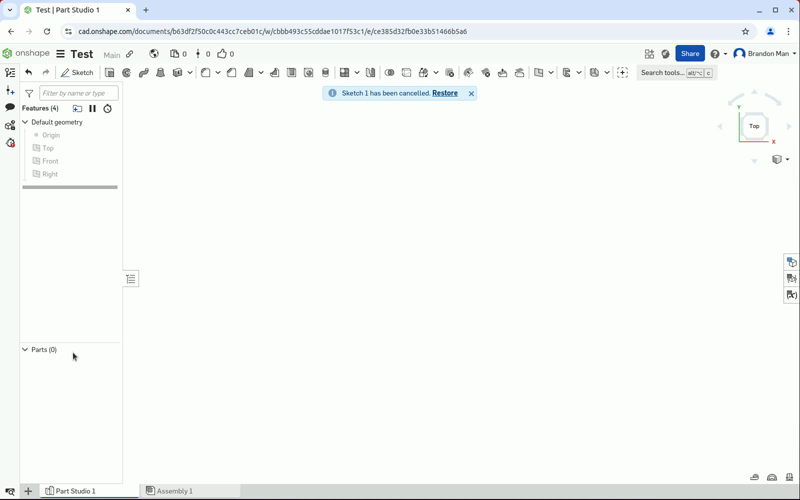
key(y)
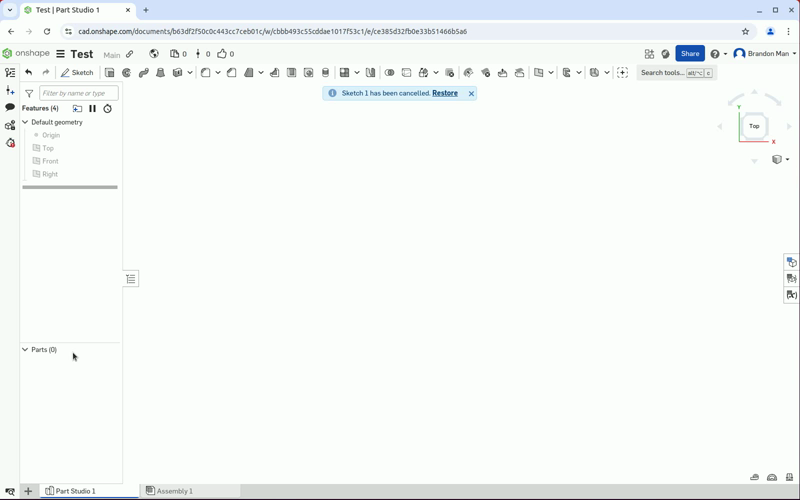
key(shift+p)
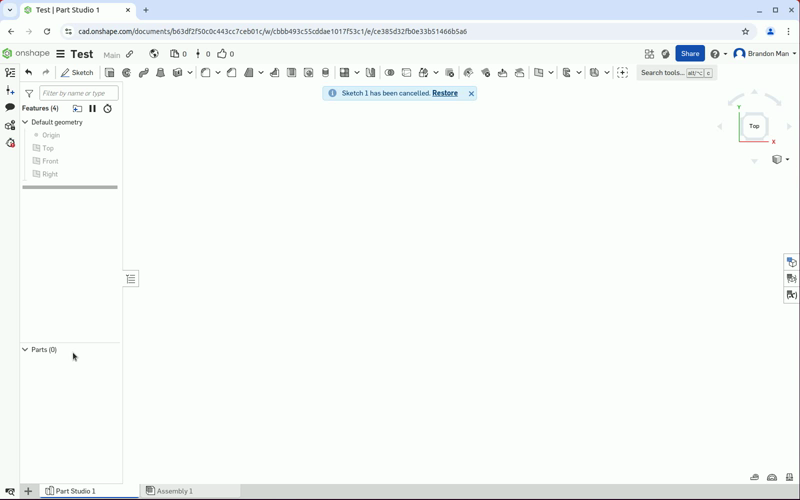
key(space)
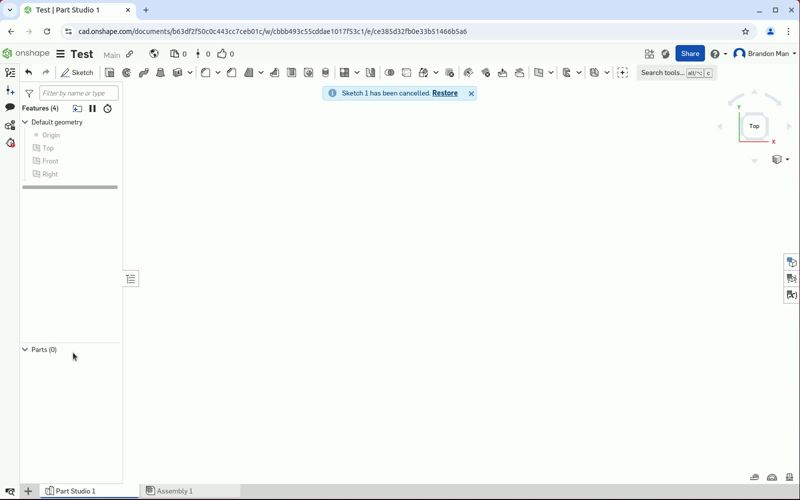
key_down(shift)
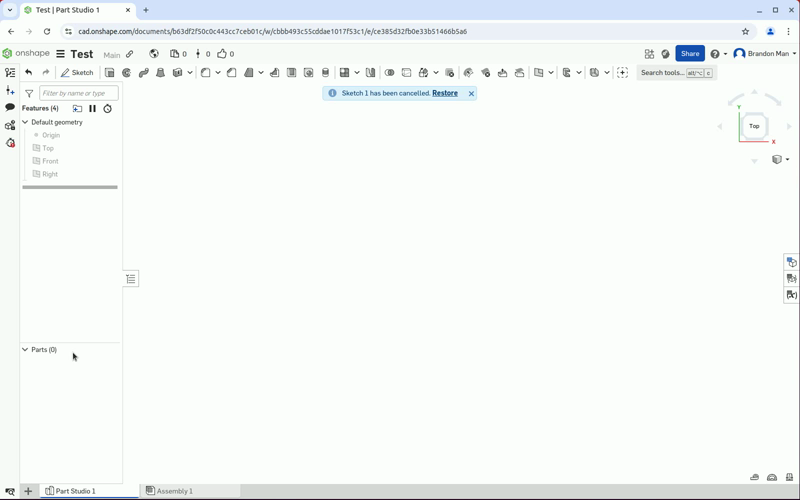
key(up)
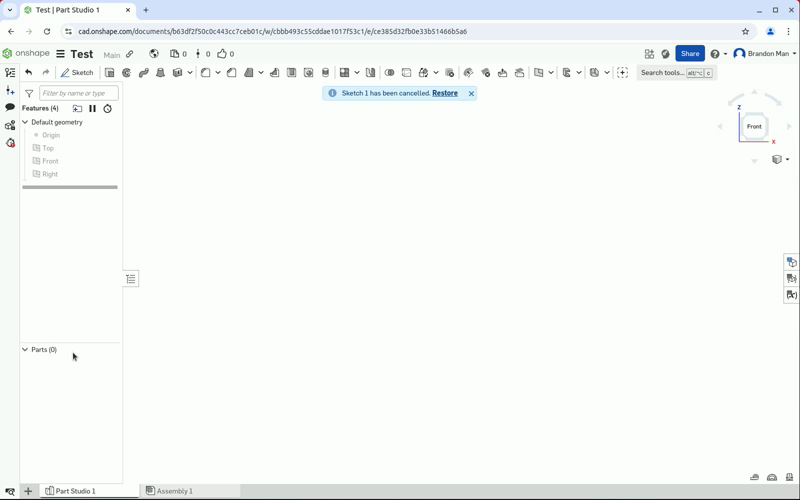
key_up(shift)
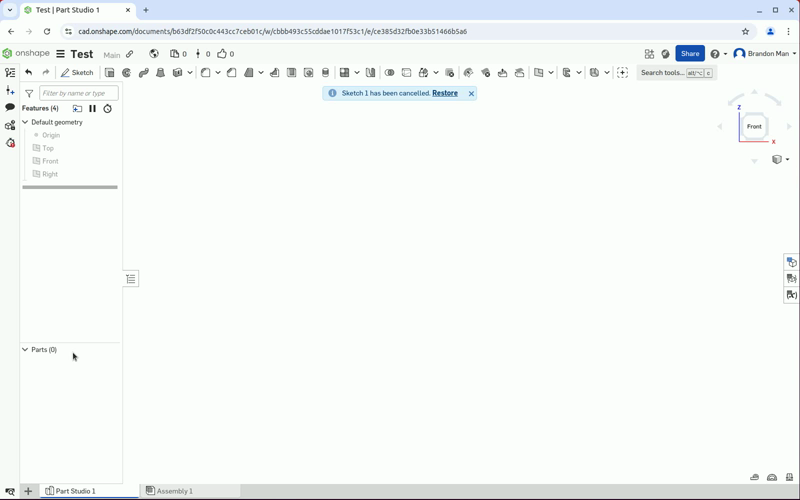
mouse_move(73, 352)
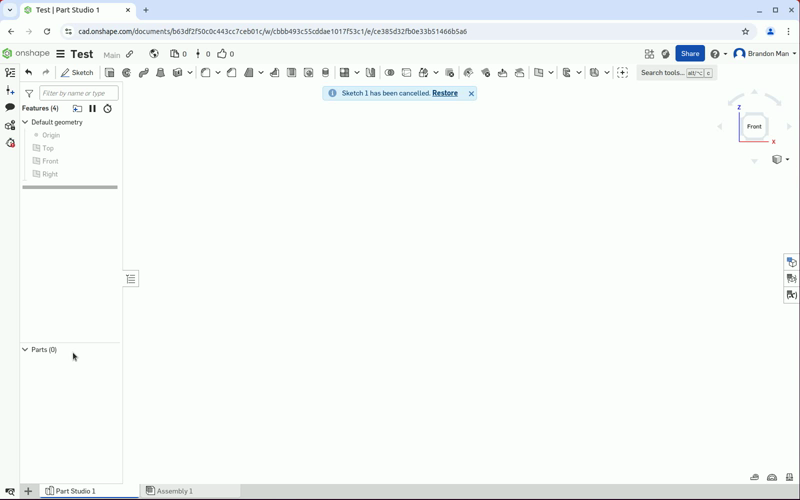
key(shift+y)
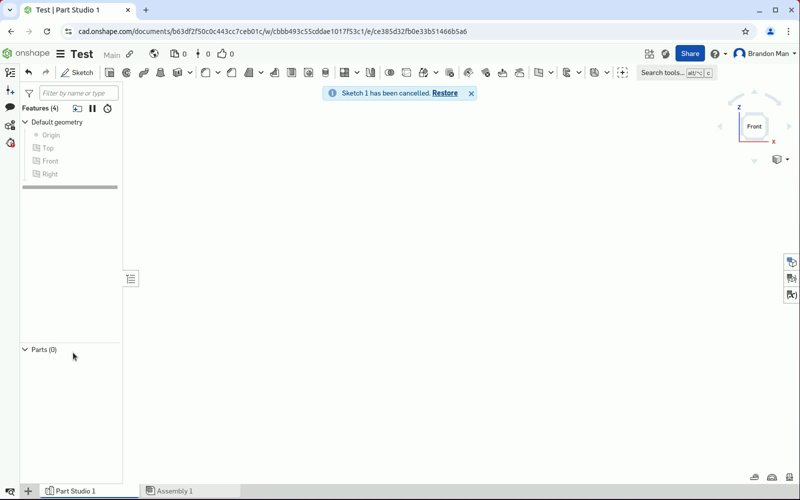
key(shift+s)
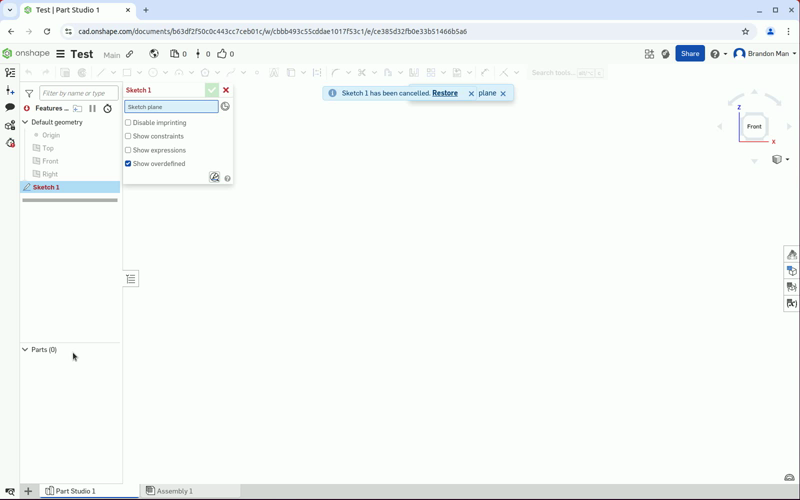
mouse_move(73, 163)
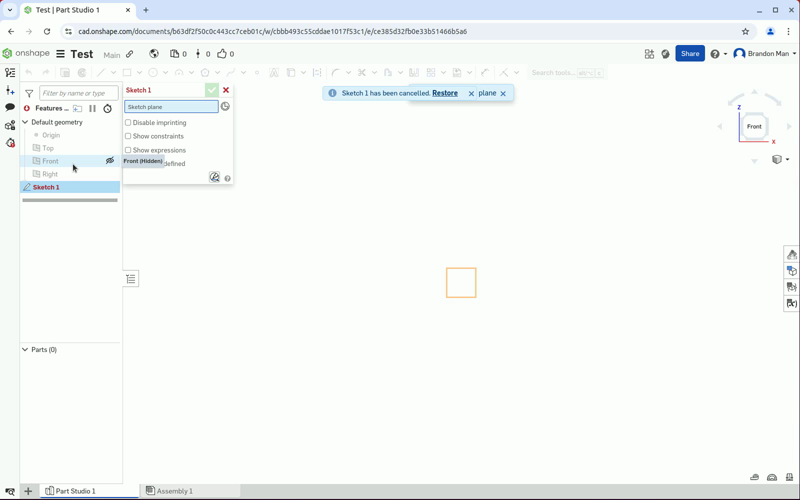
click(73, 163)
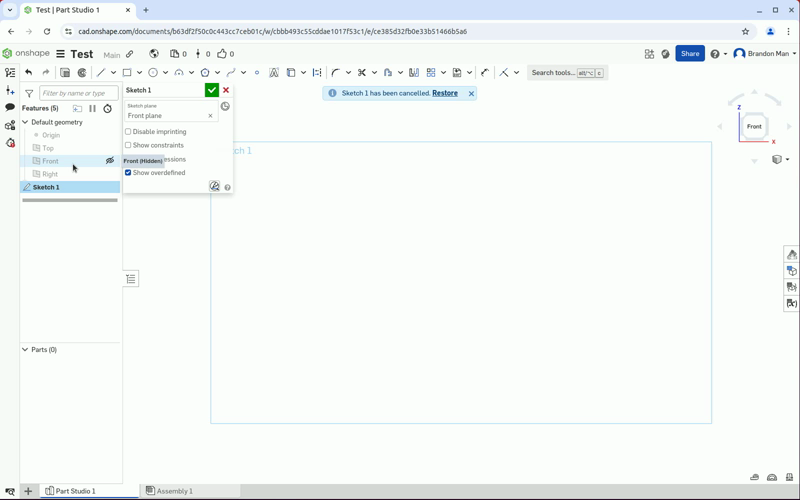
mouse_move(73, 352)
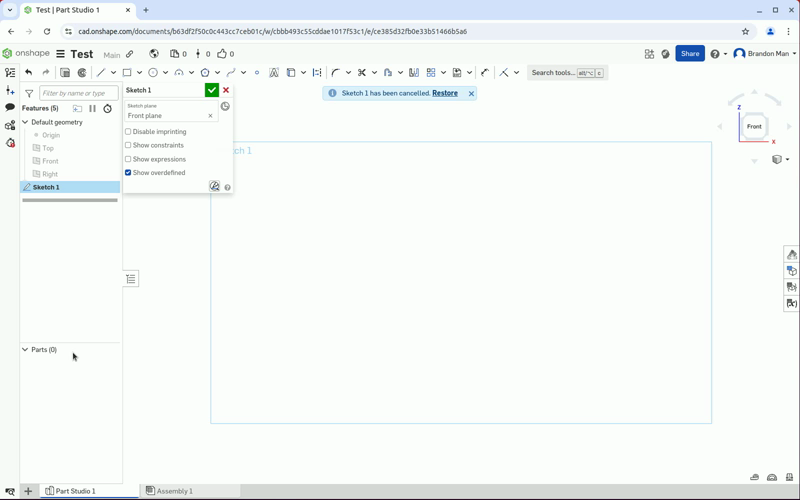
key(y)
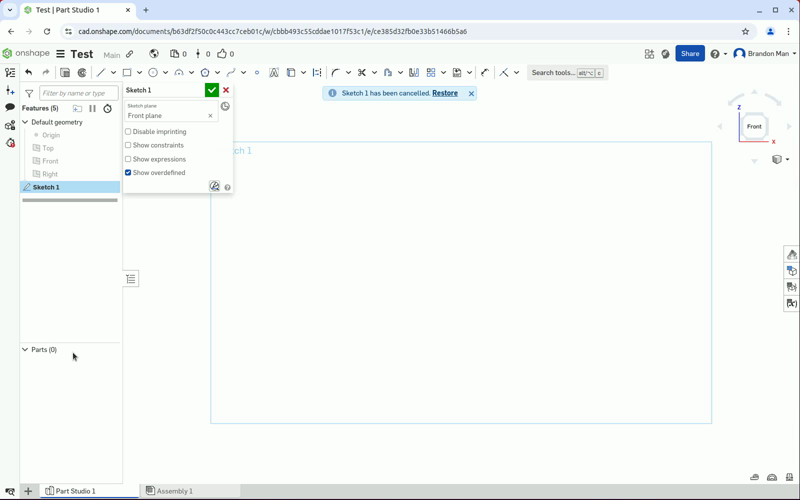
key(l)
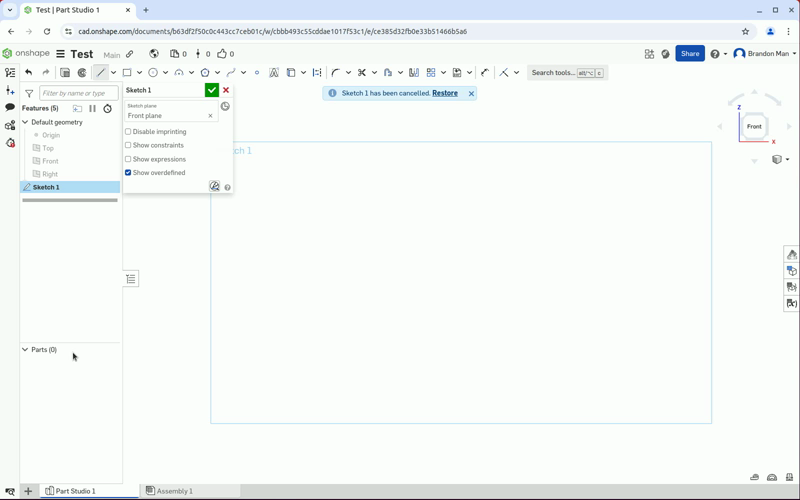
key_down(shift)
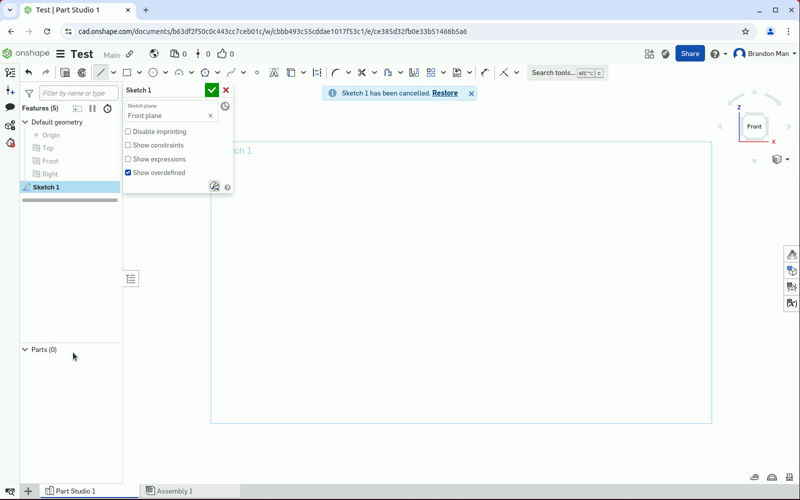
mouse_move(348, 357)
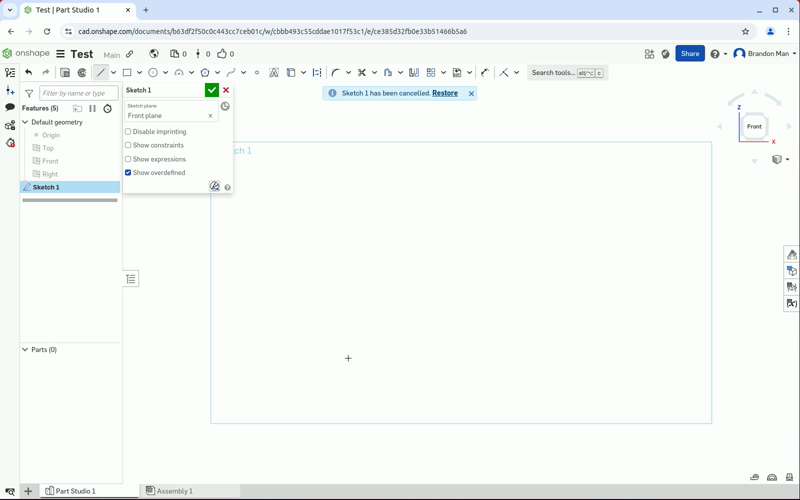
click(348, 357)
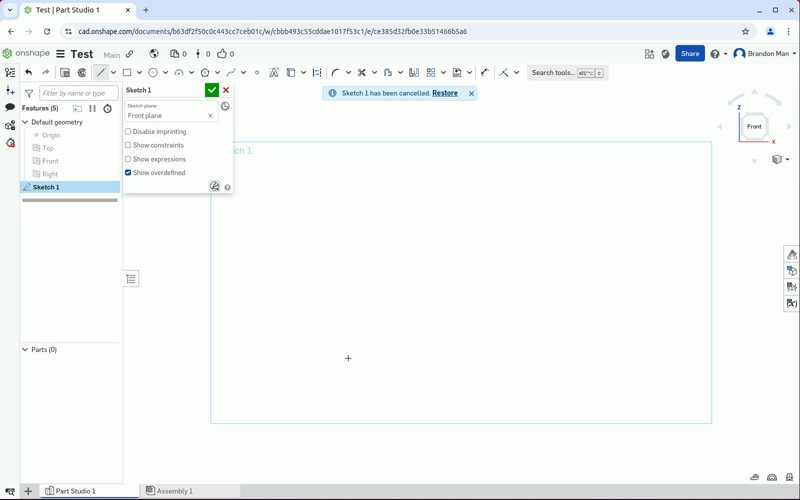
key_up(shift)
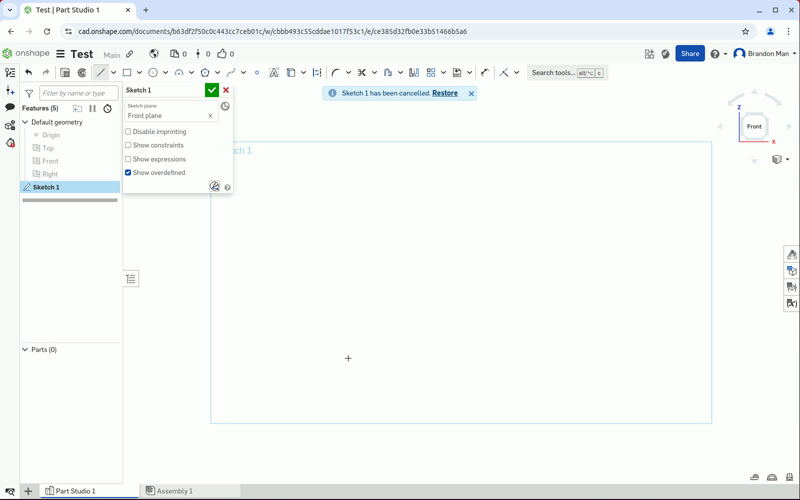
key_down(shift)
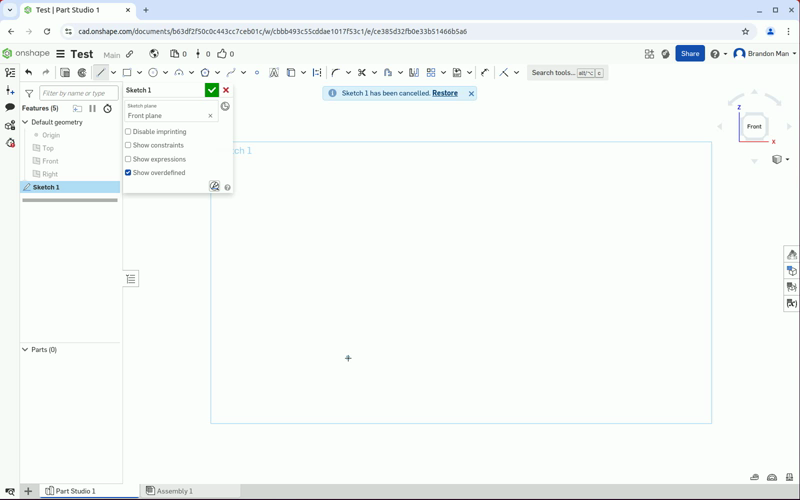
mouse_move(572, 357)
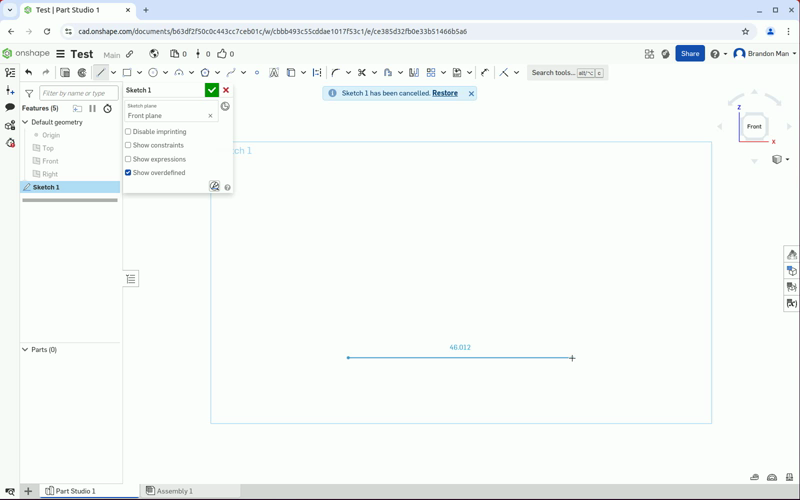
click(572, 357)
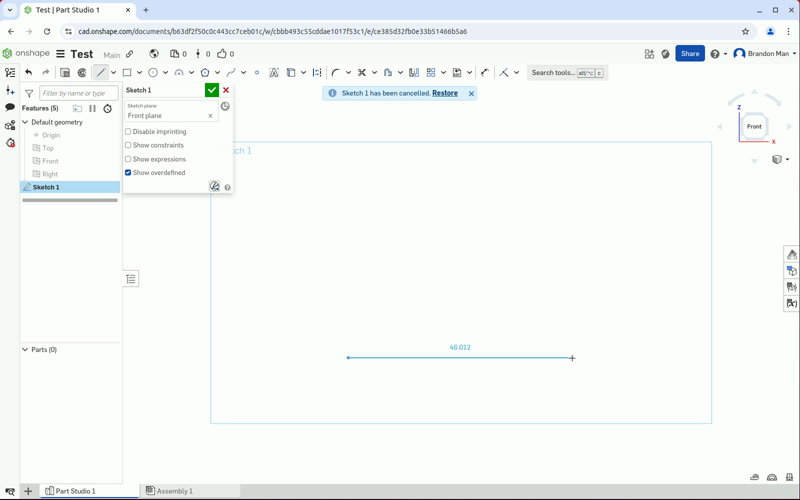
key_up(shift)
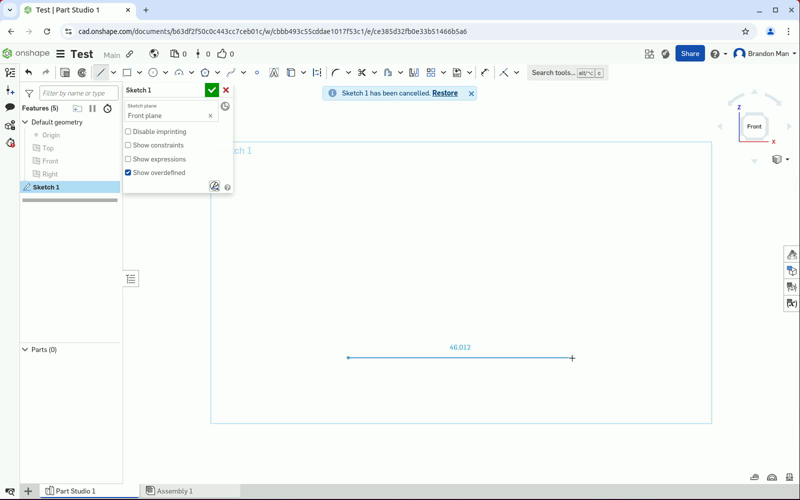
key_down(shift)
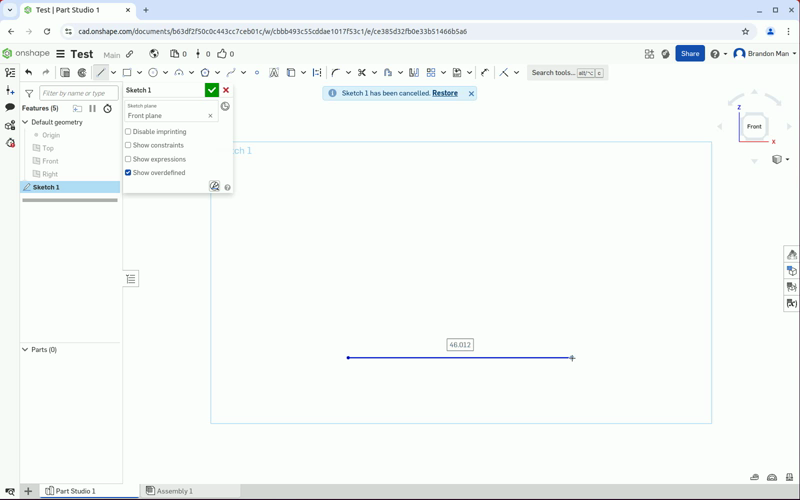
mouse_move(589, 357)
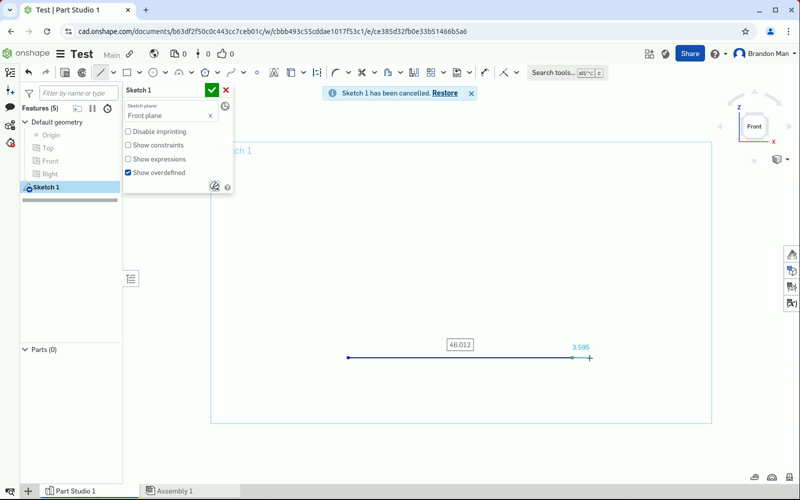
mouse_move(572, 355)
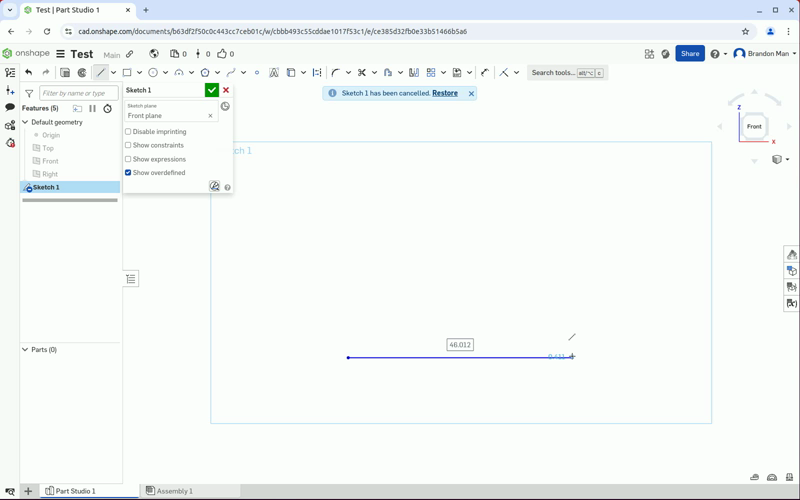
scroll(6)
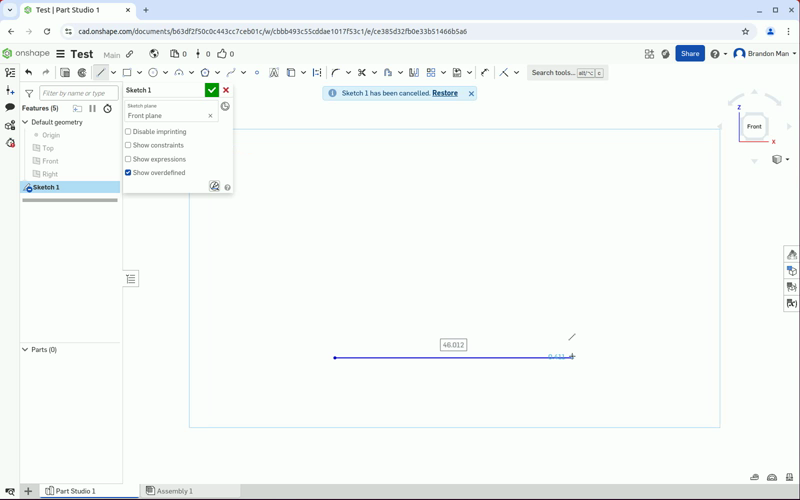
scroll(6)
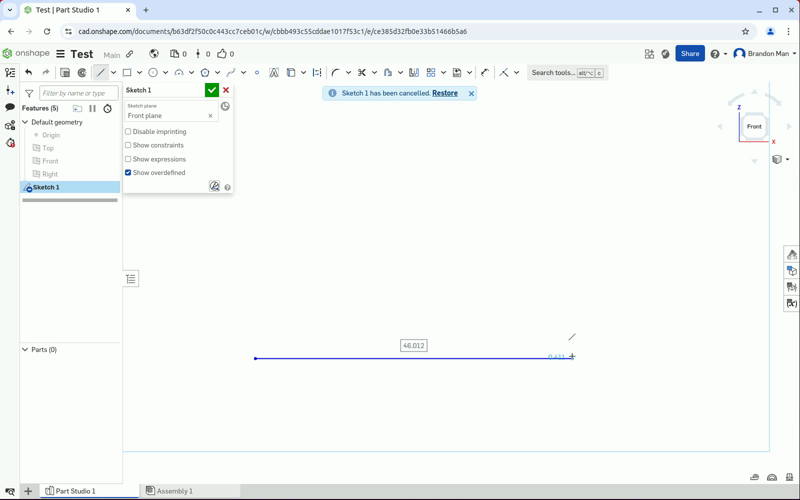
scroll(6)
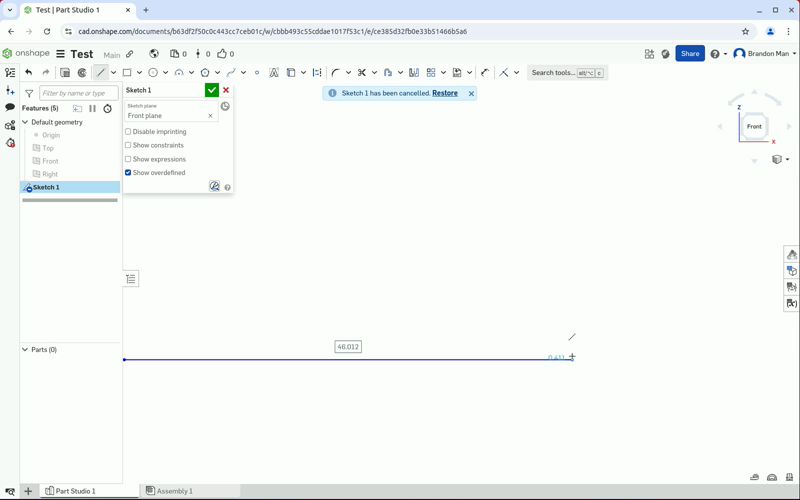
scroll(6)
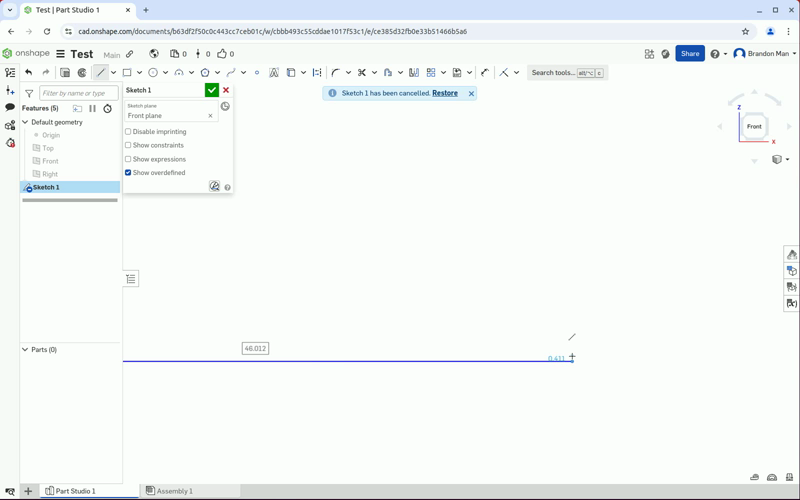
scroll(6)
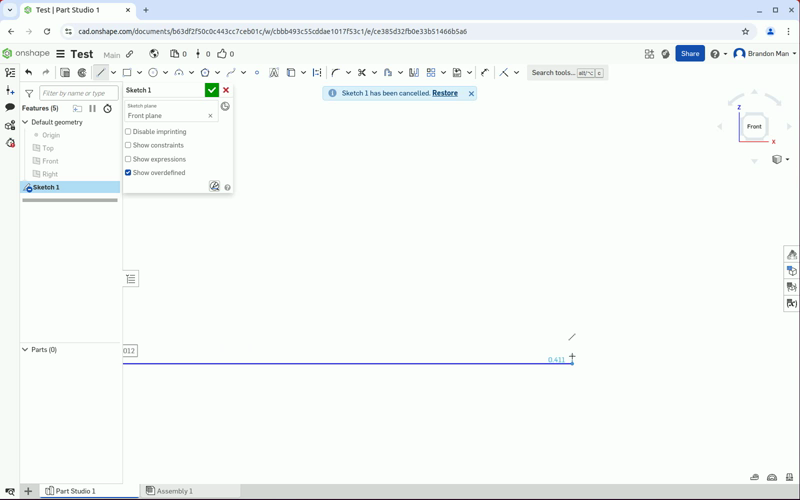
scroll(6)
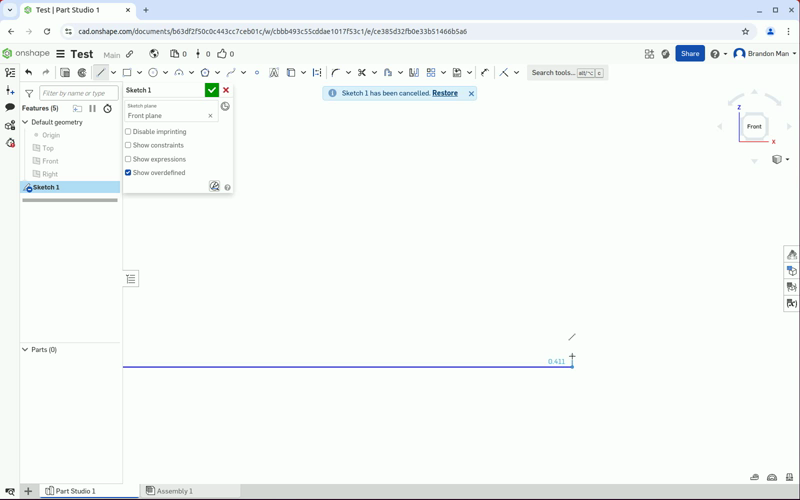
scroll(6)
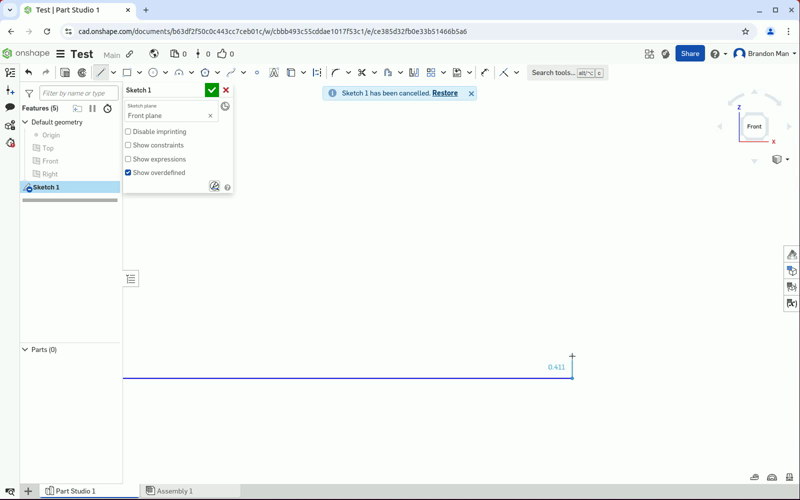
click(572, 355)
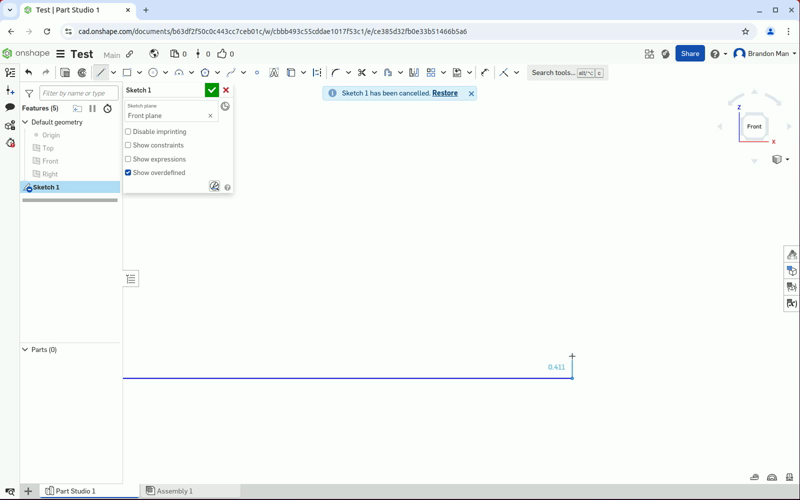
scroll(-6)
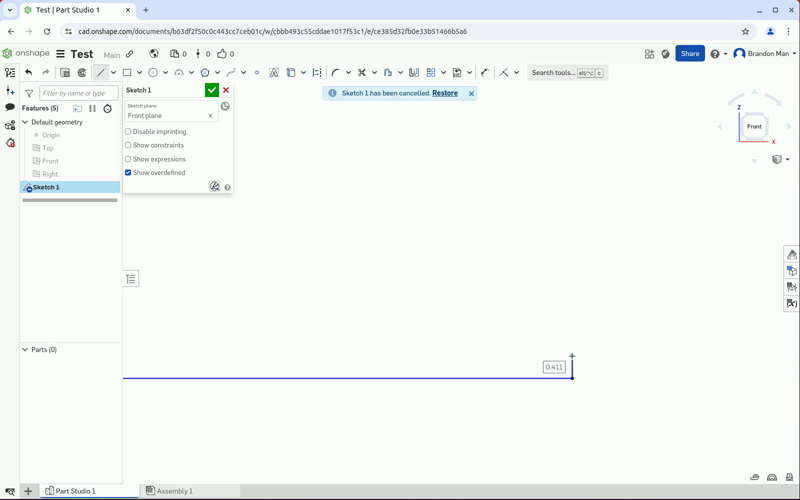
scroll(-6)
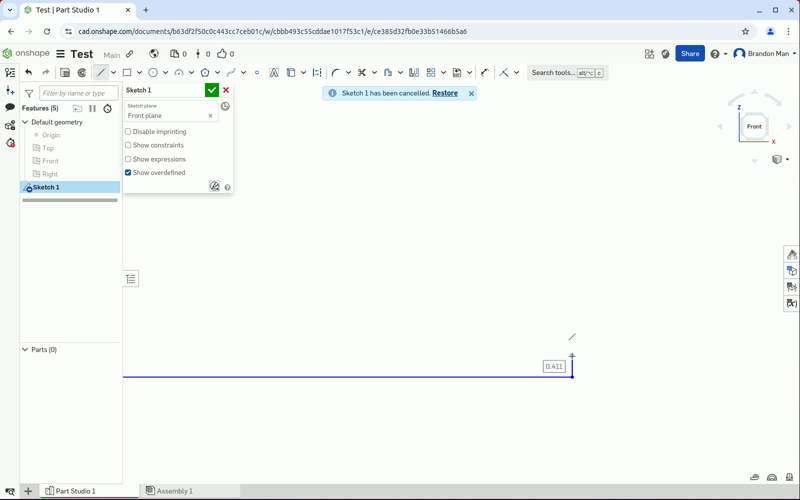
scroll(-6)
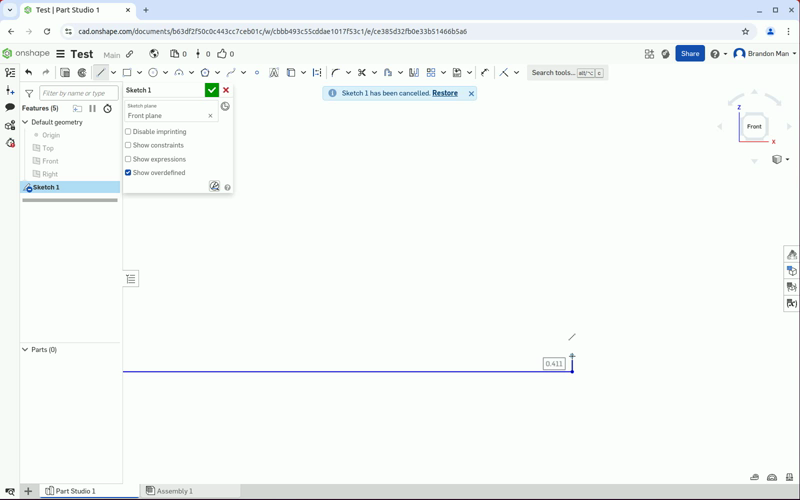
scroll(-6)
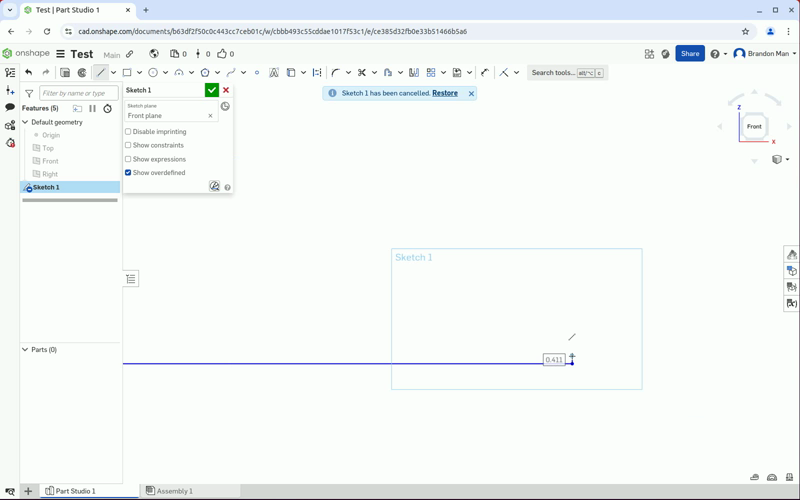
scroll(-6)
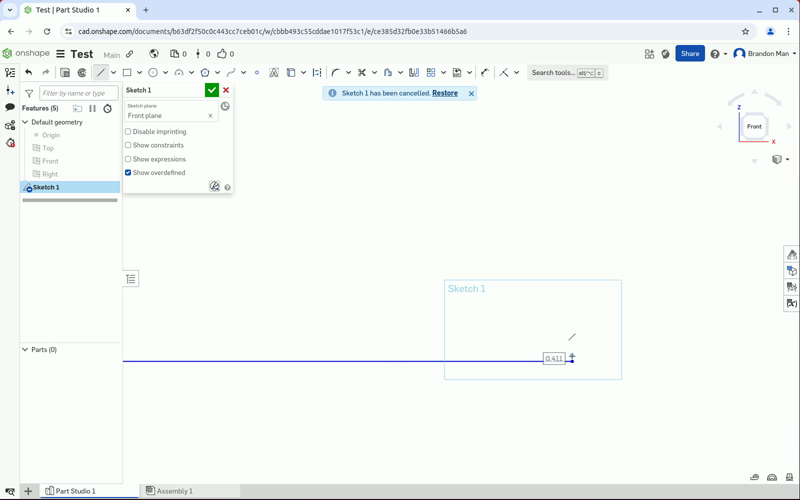
scroll(-6)
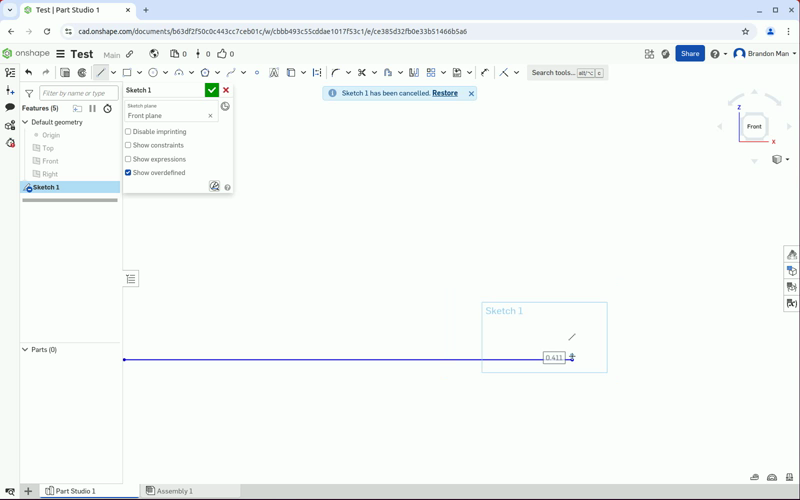
scroll(-6)
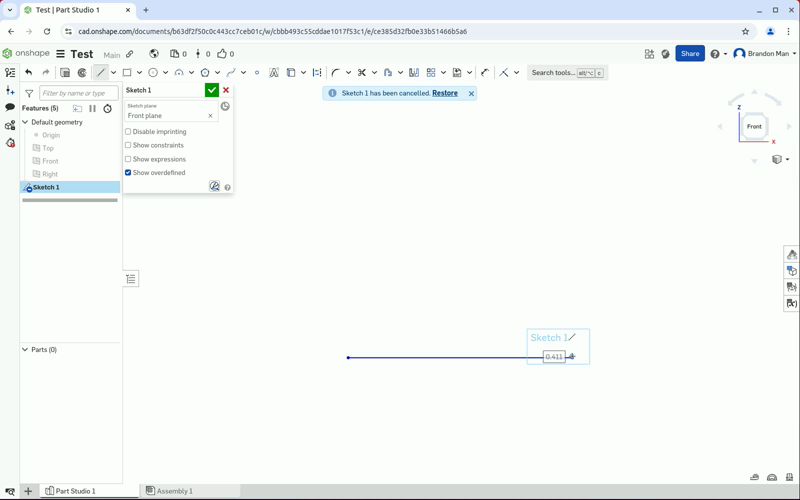
key_up(shift)
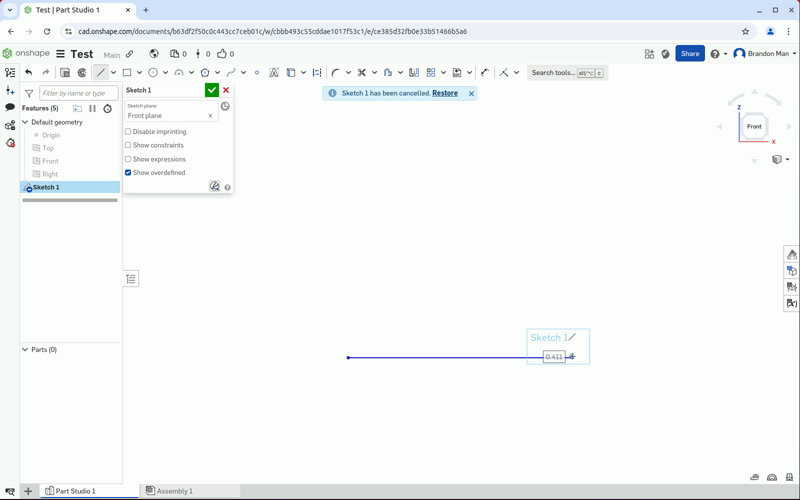
key_down(shift)
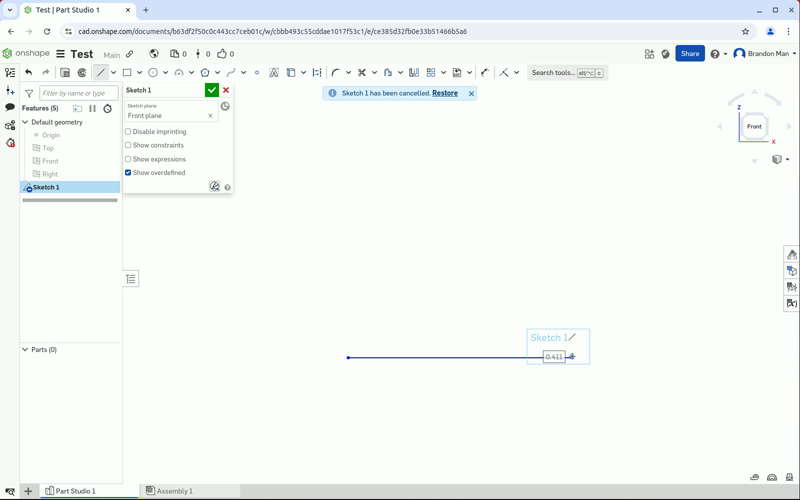
mouse_move(348, 355)
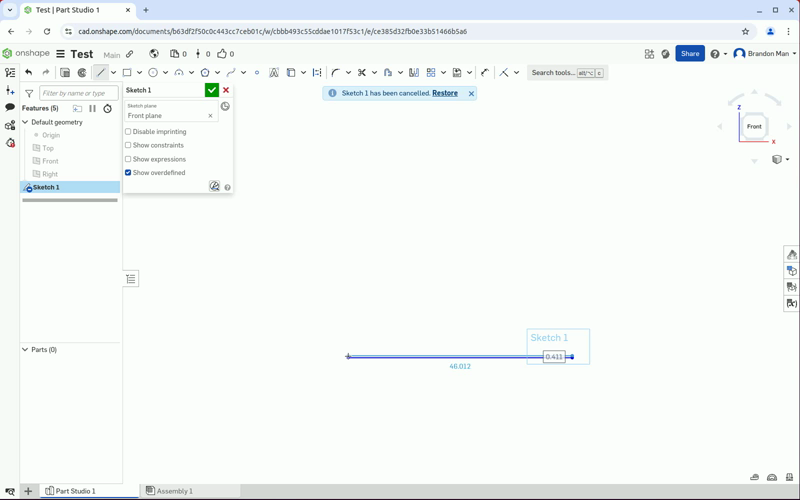
scroll(6)
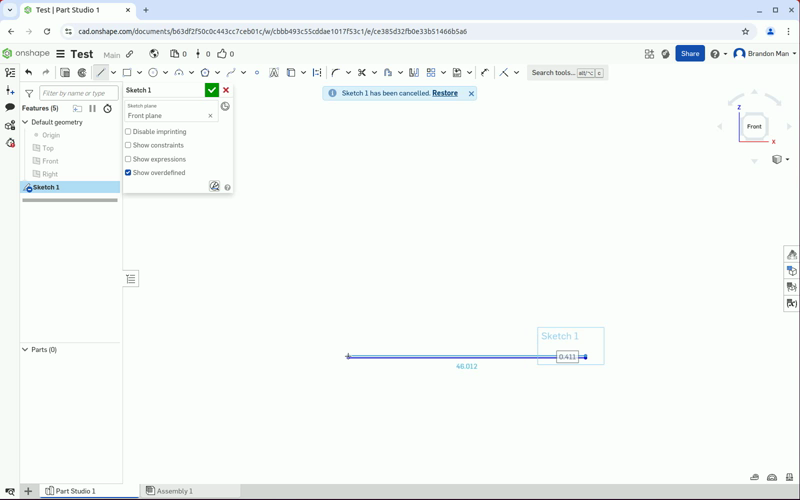
scroll(6)
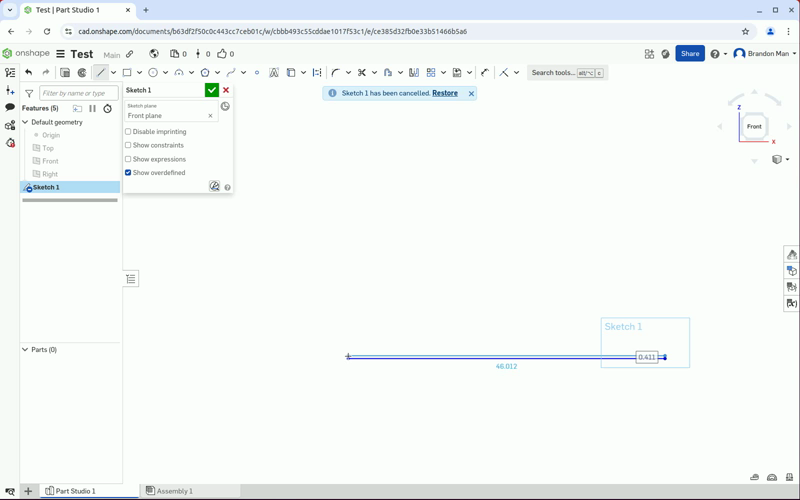
scroll(6)
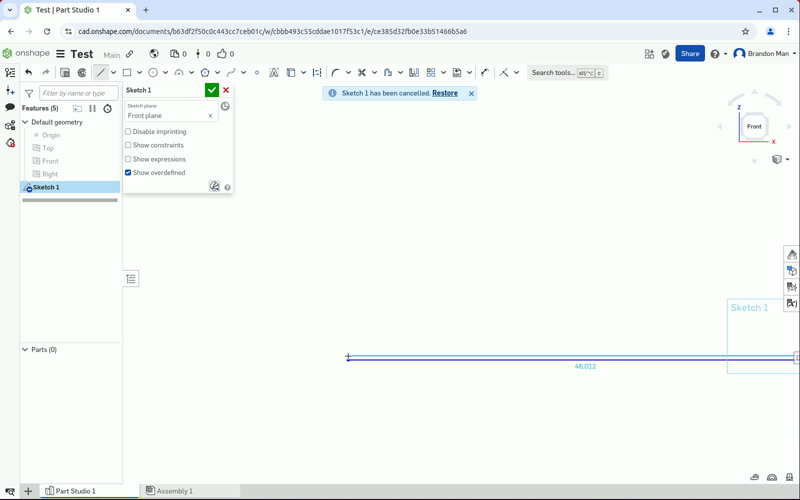
scroll(6)
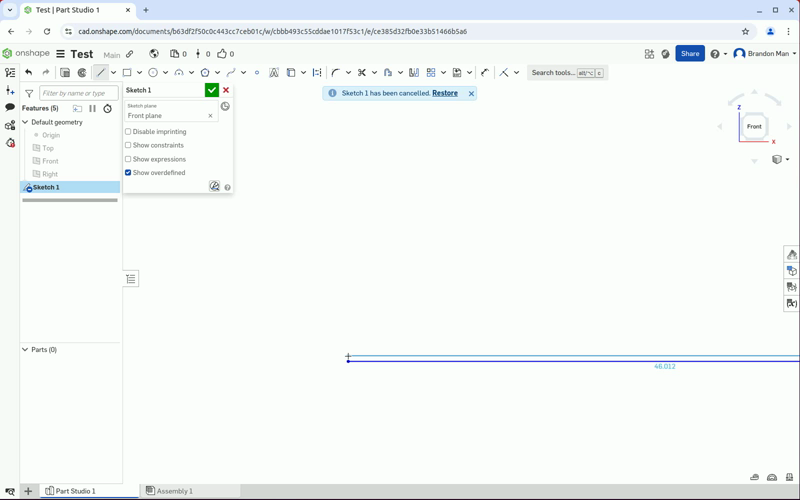
scroll(6)
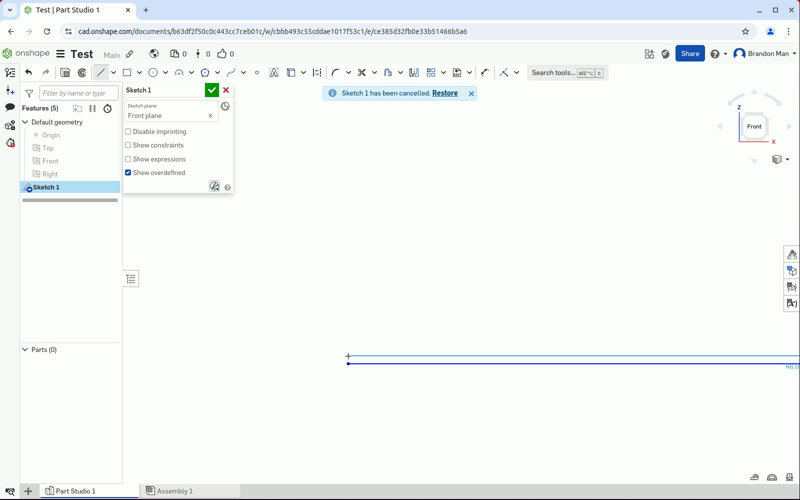
scroll(6)
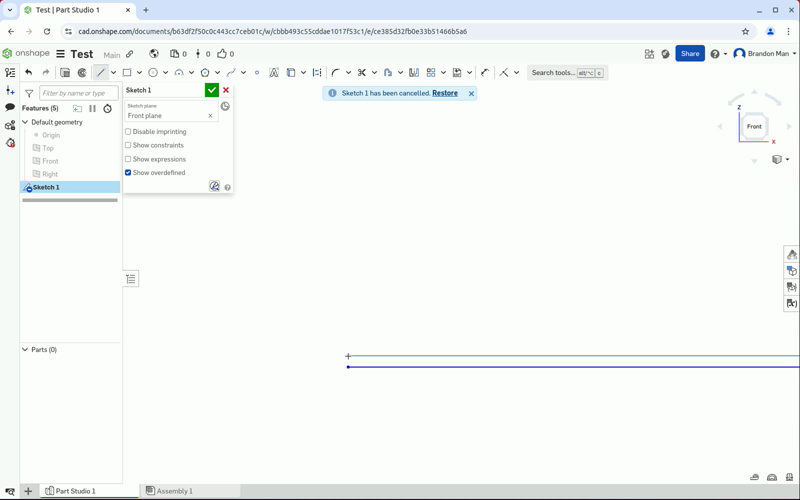
scroll(6)
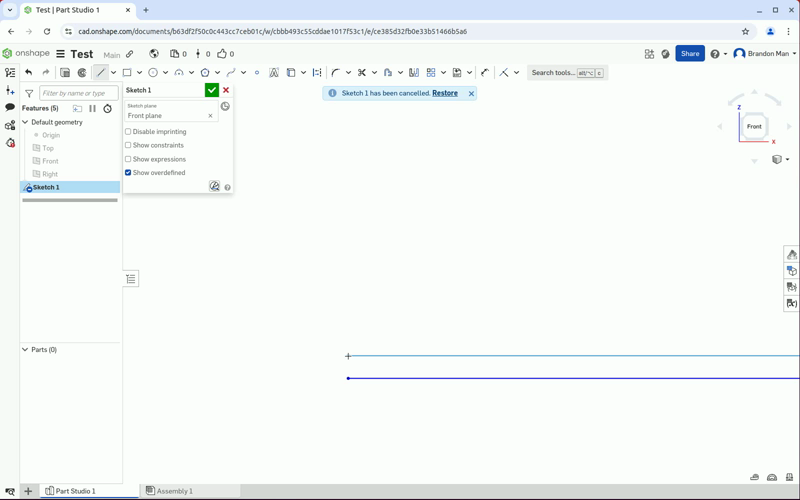
click(348, 355)
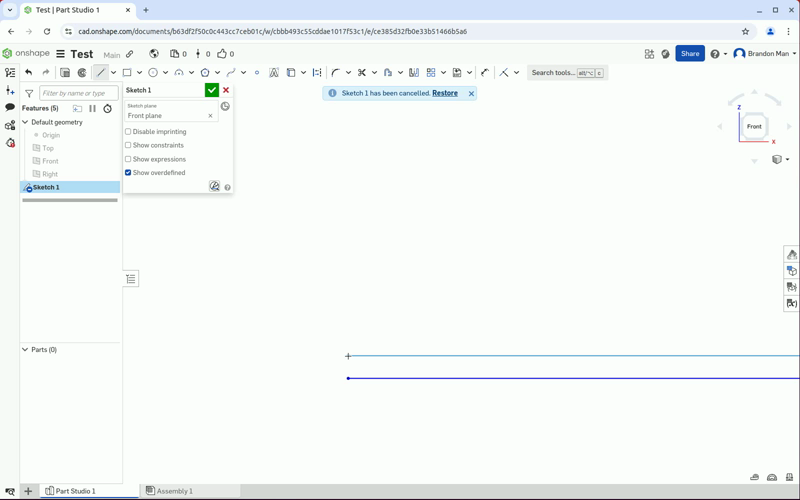
scroll(-6)
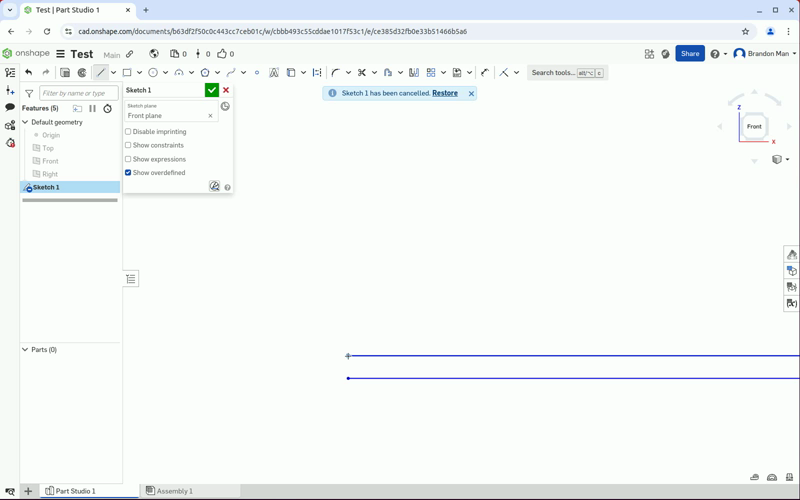
scroll(-6)
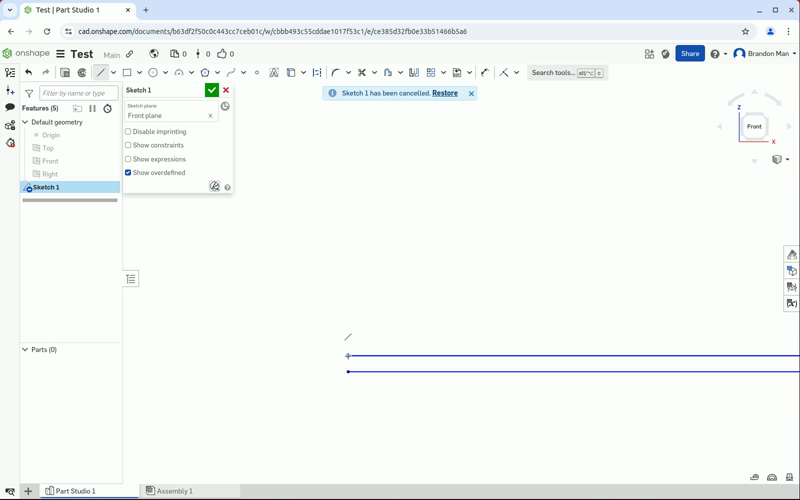
scroll(-6)
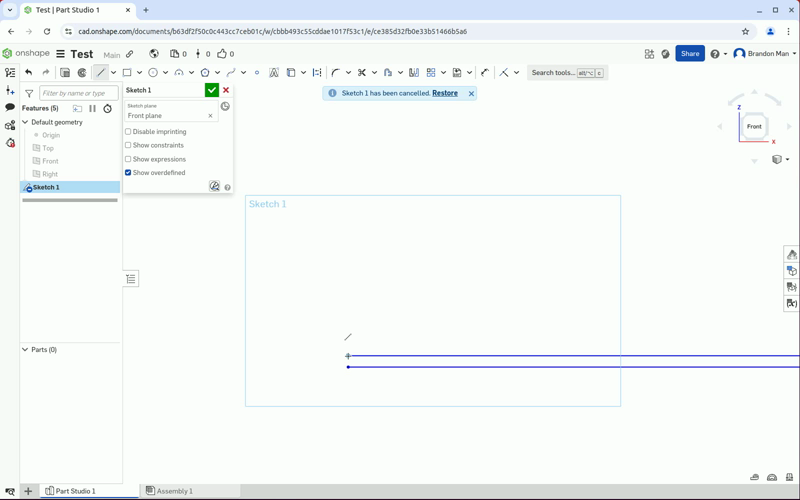
scroll(-6)
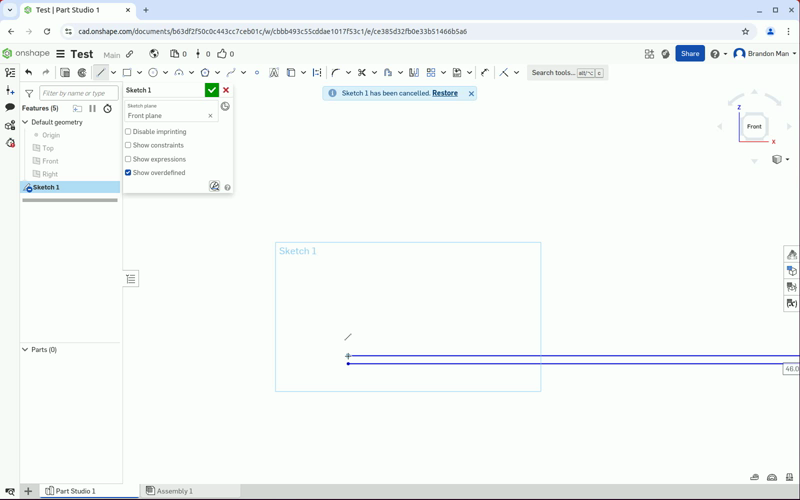
scroll(-6)
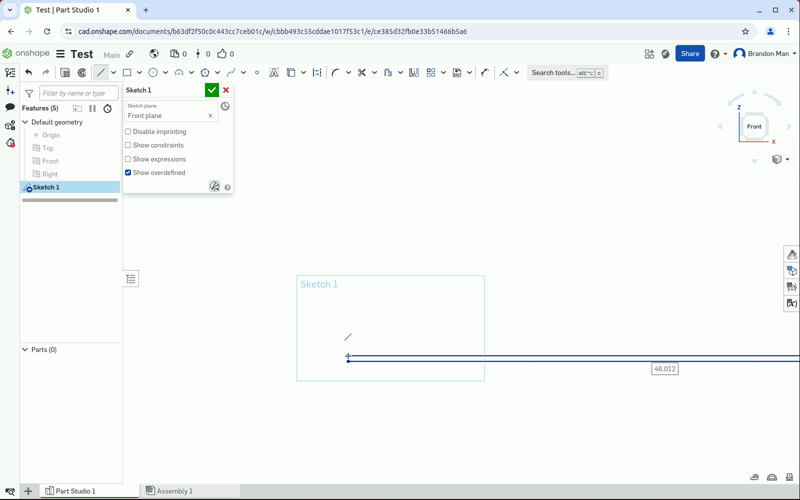
scroll(-6)
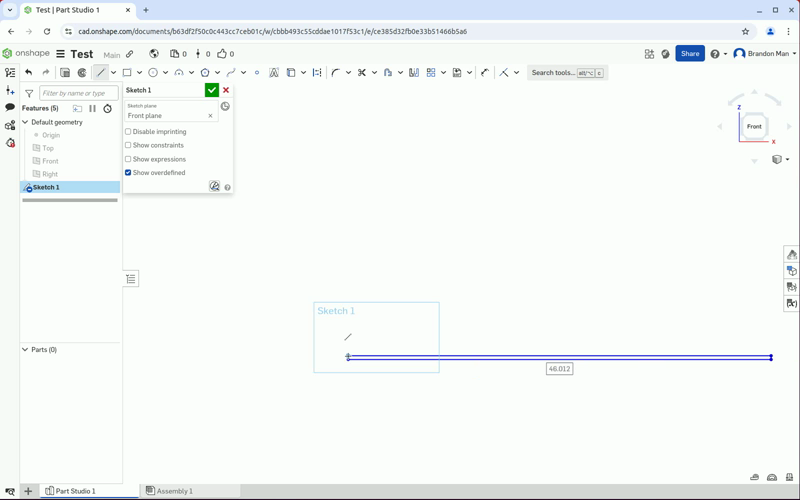
scroll(-6)
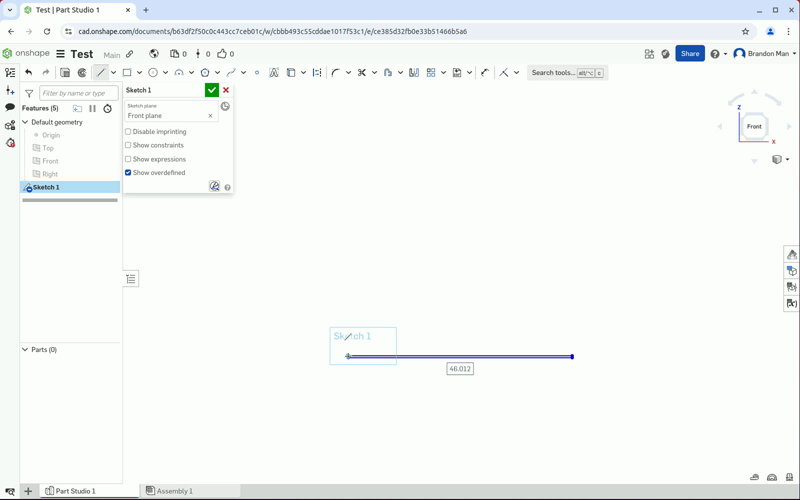
key_up(shift)
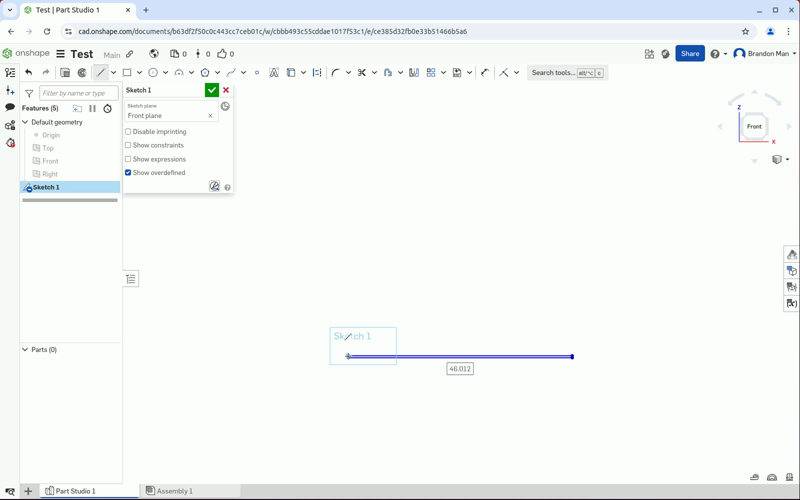
mouse_move(378, 355)
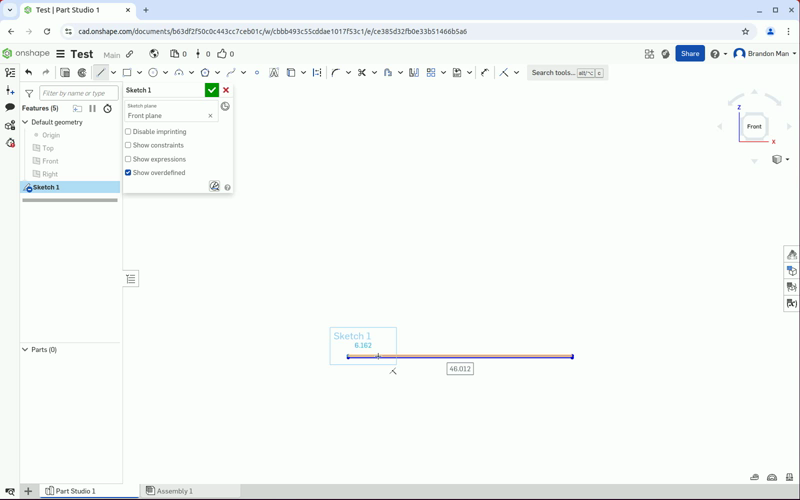
key_down(shift)
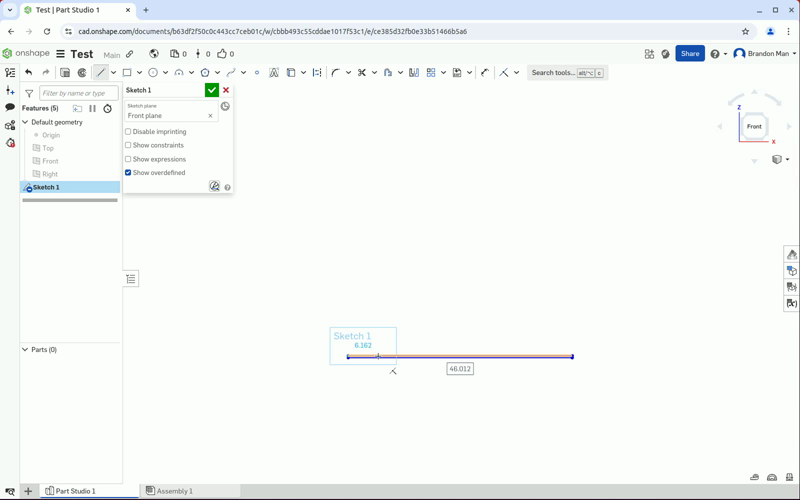
mouse_move(348, 357)
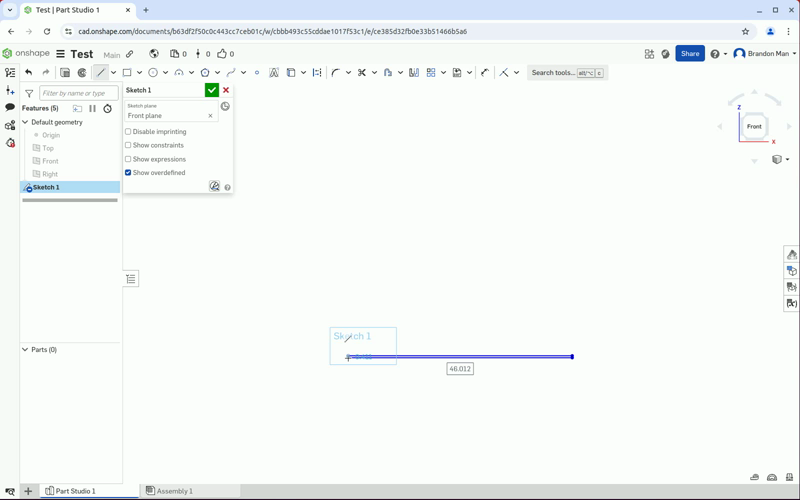
scroll(6)
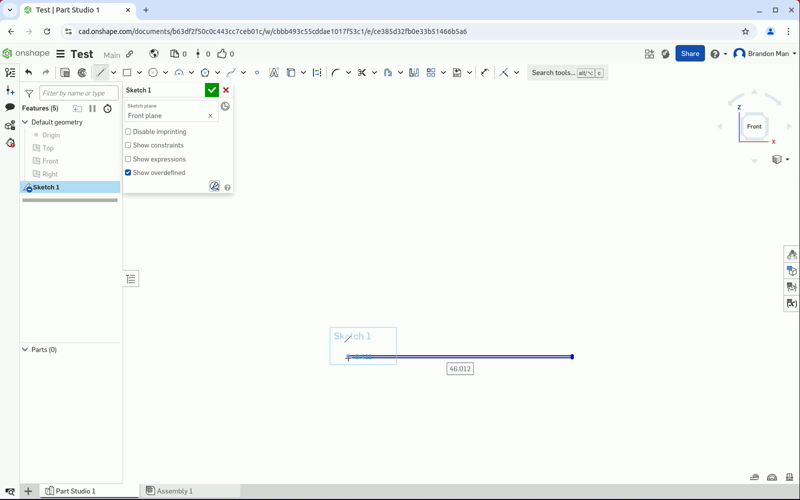
scroll(6)
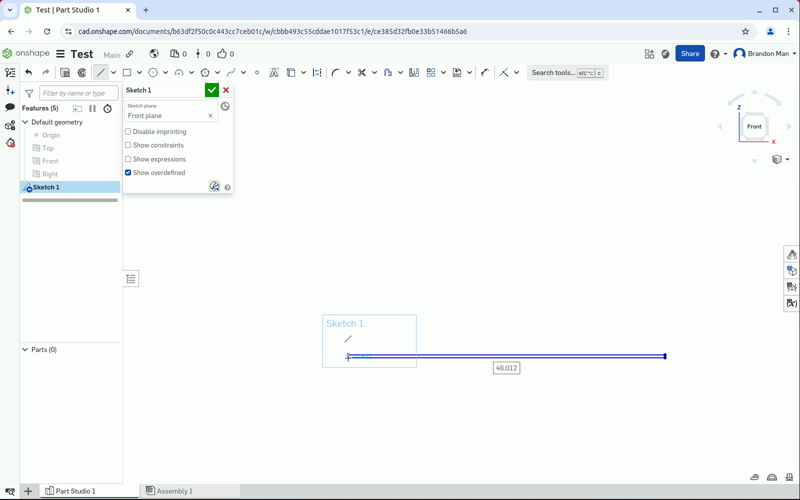
scroll(6)
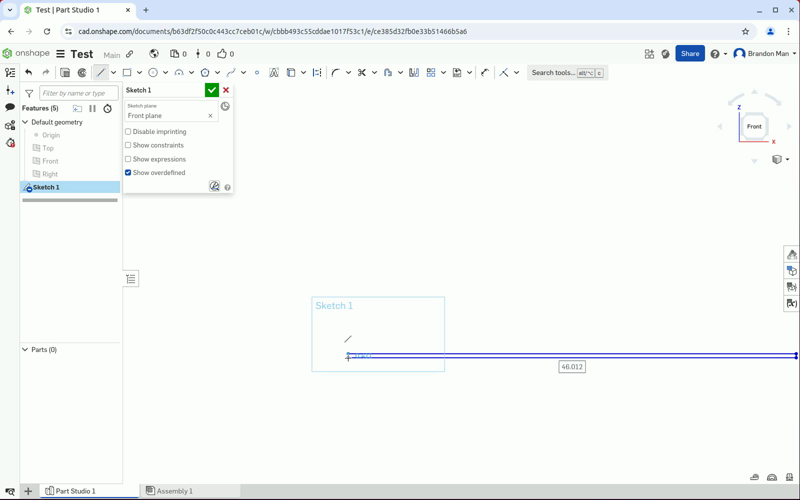
scroll(6)
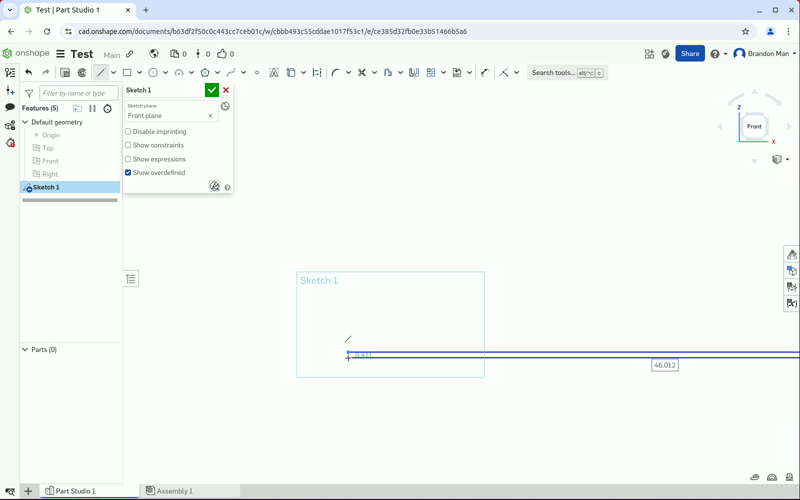
scroll(6)
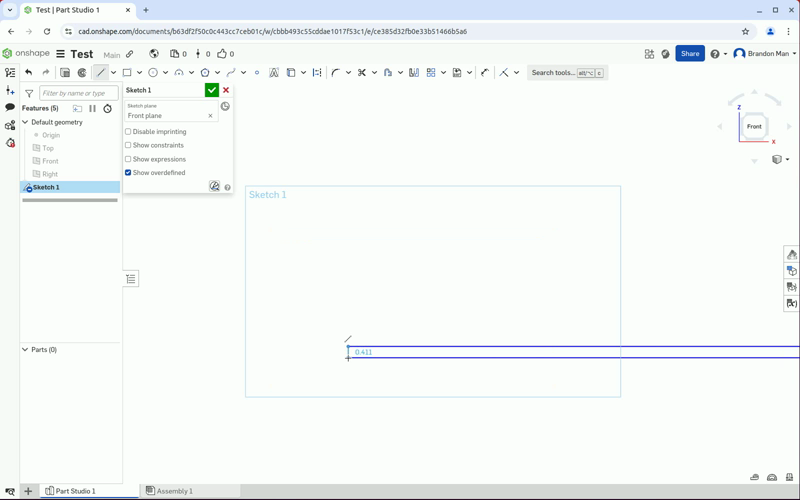
scroll(6)
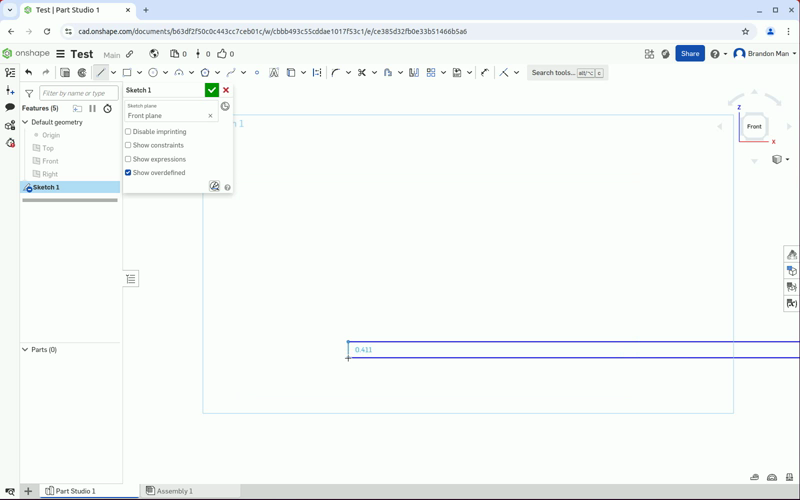
scroll(6)
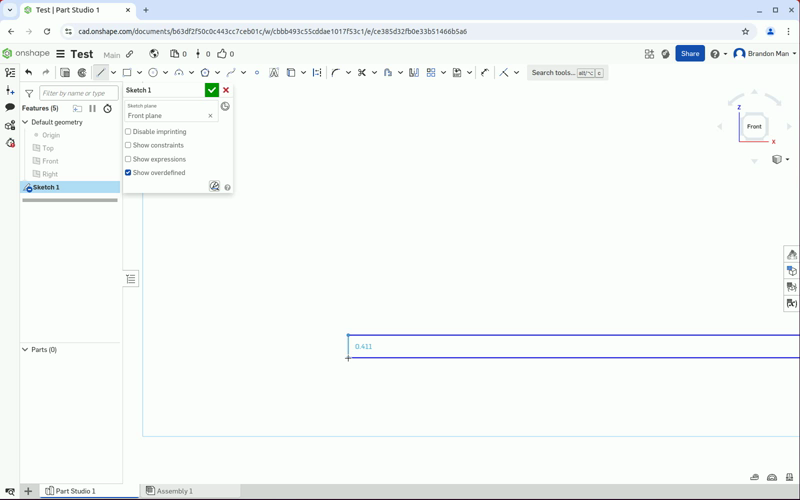
key_up(shift)
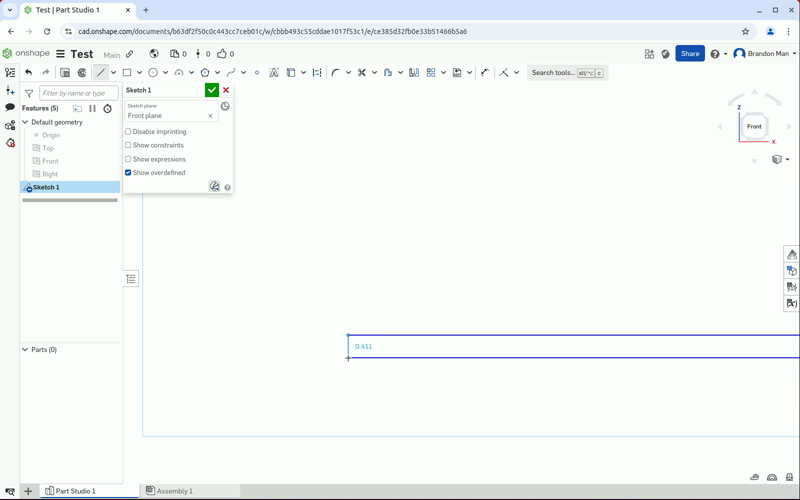
click(348, 357)
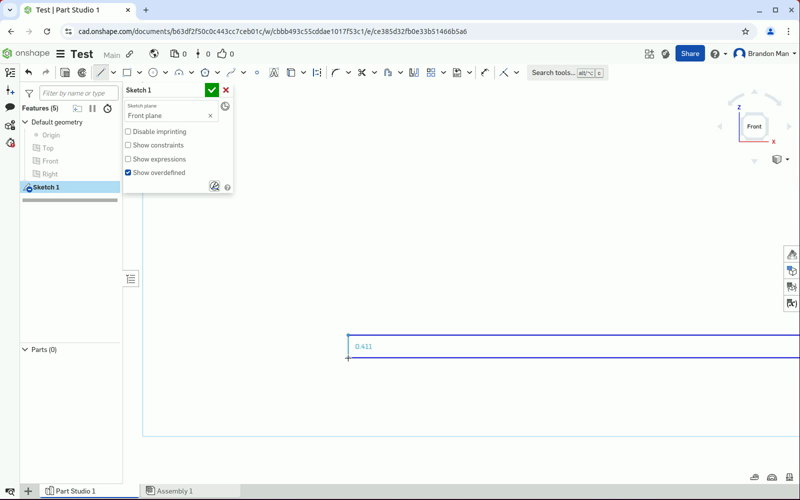
scroll(-6)
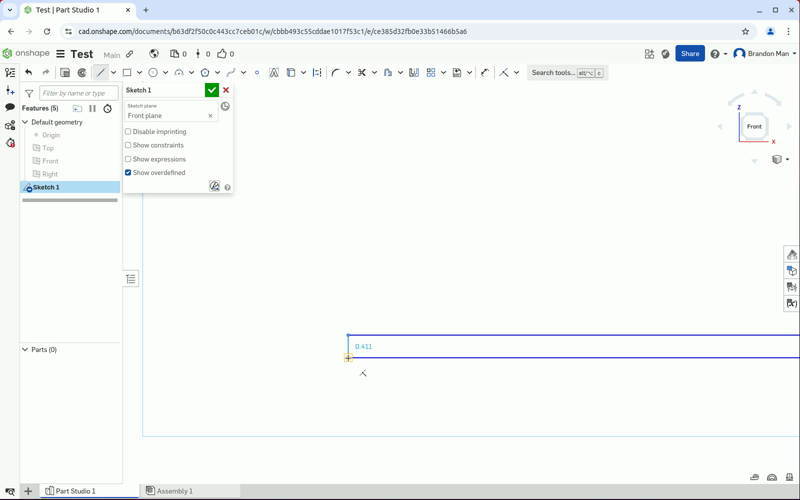
scroll(-6)
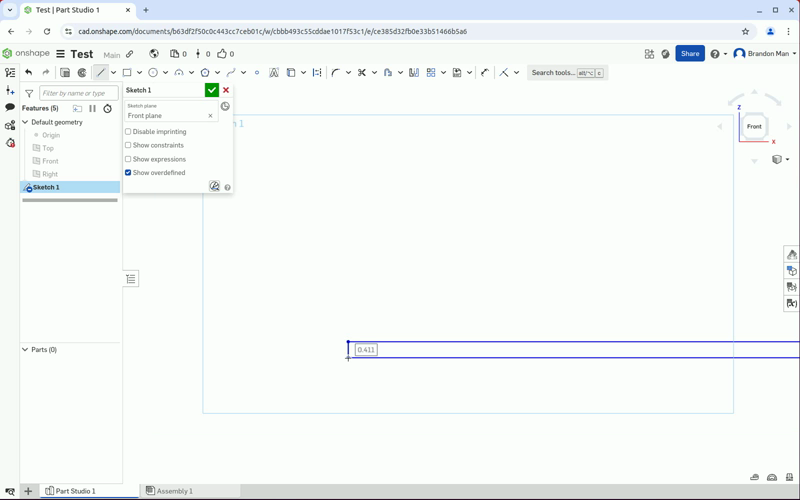
scroll(-6)
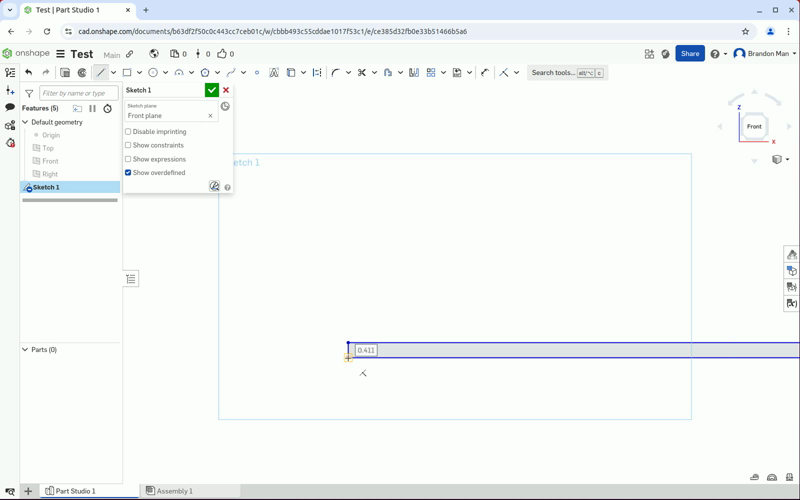
scroll(-6)
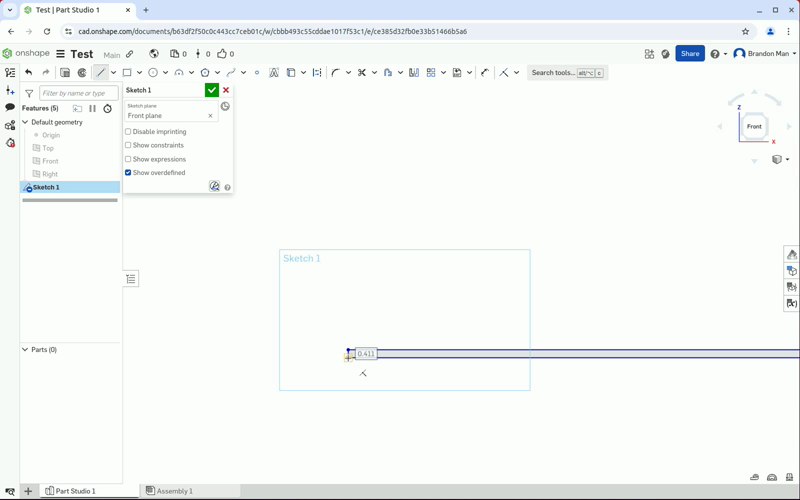
scroll(-6)
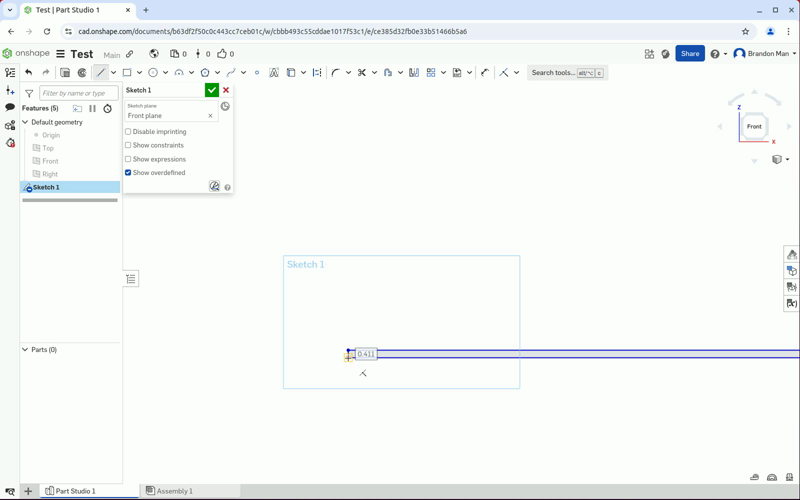
scroll(-6)
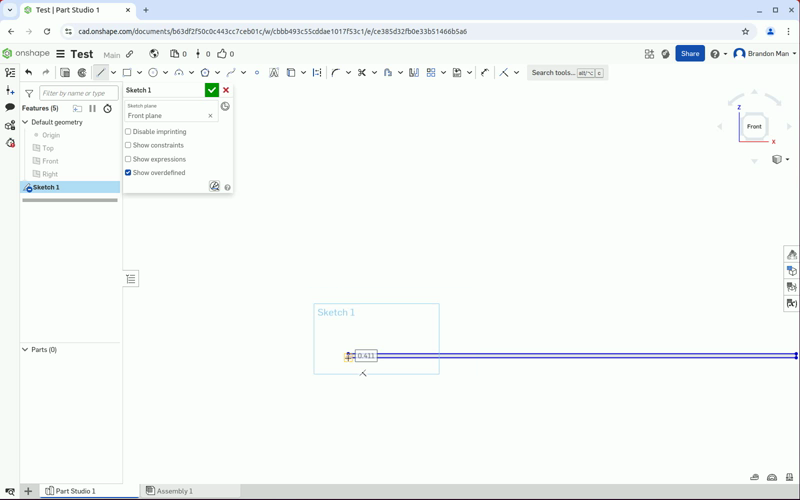
scroll(-6)
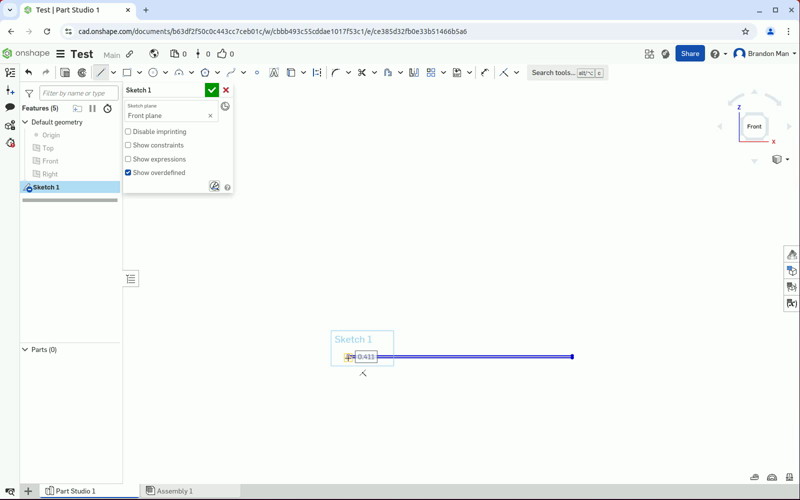
key(esc)
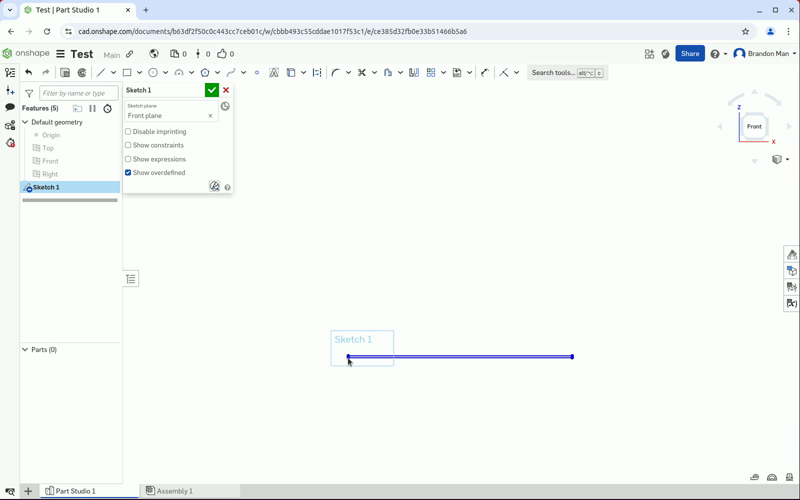
mouse_move(522, 356)
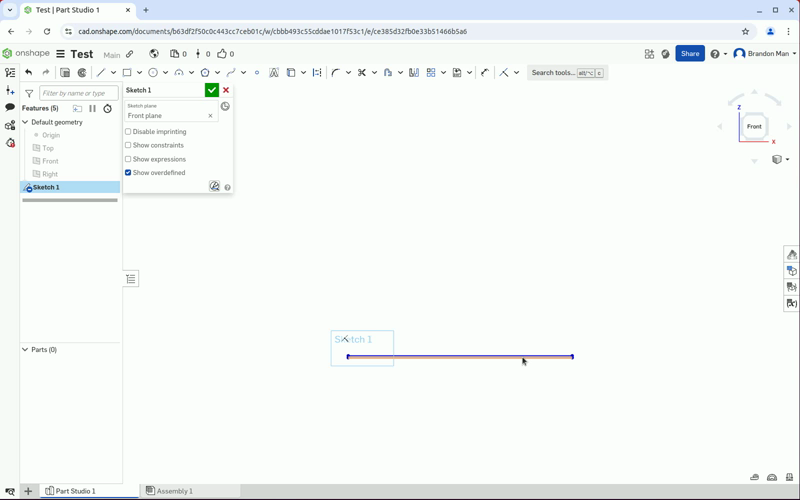
scroll(6)
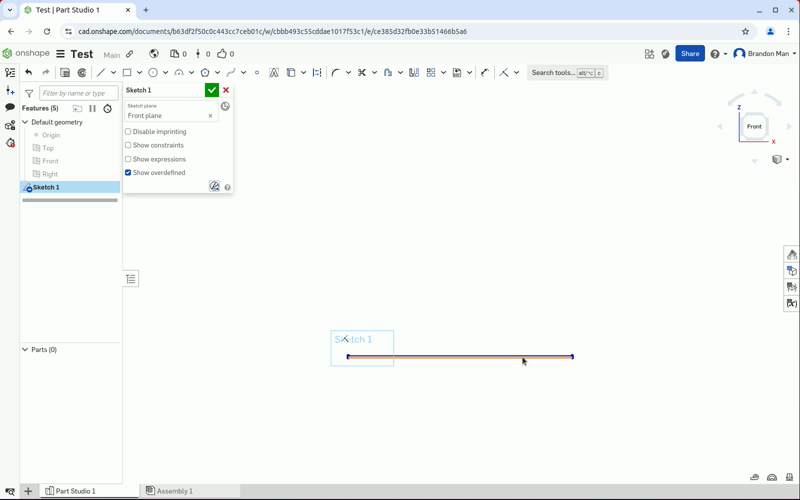
scroll(6)
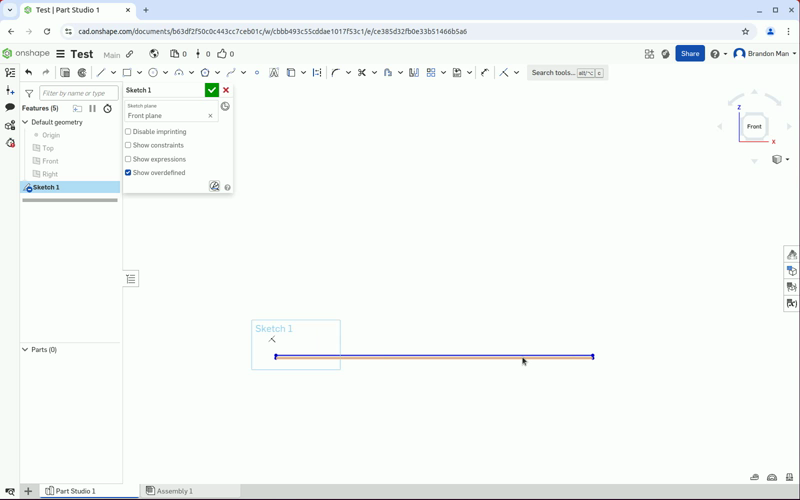
scroll(6)
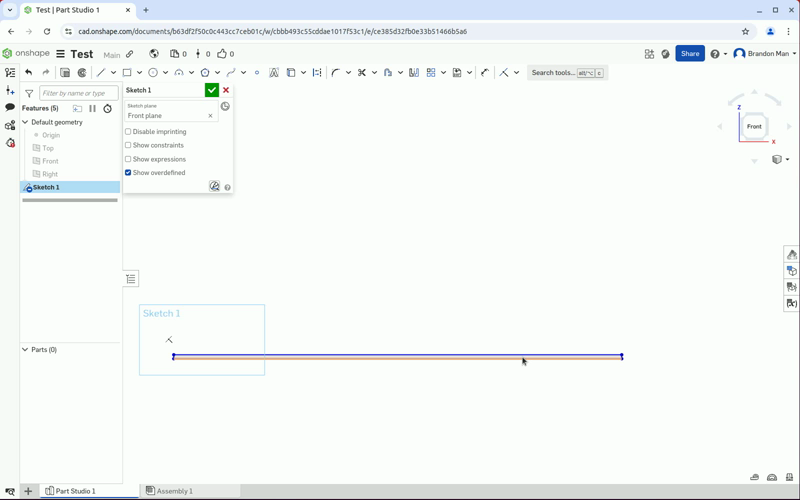
scroll(6)
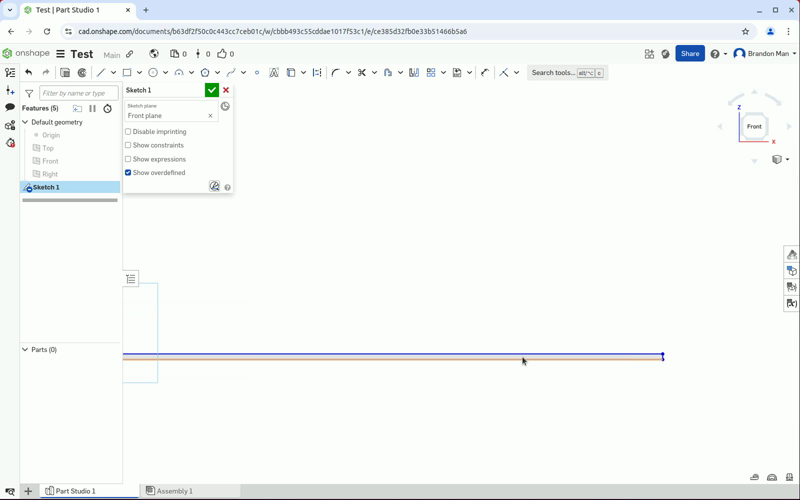
scroll(6)
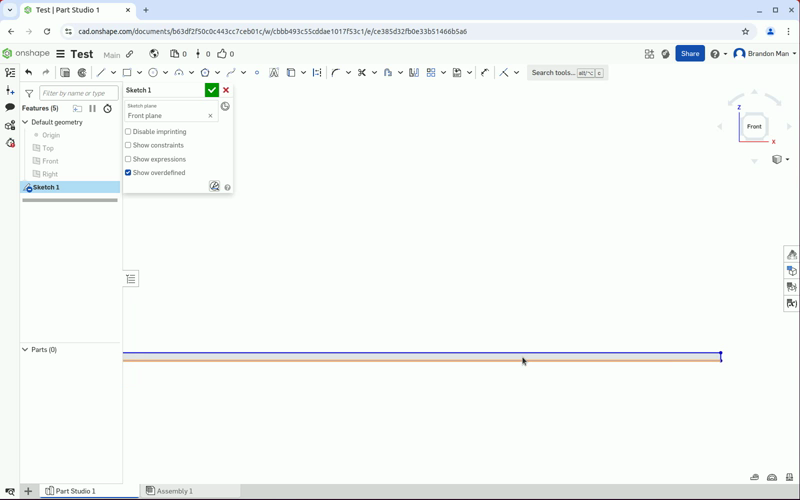
scroll(6)
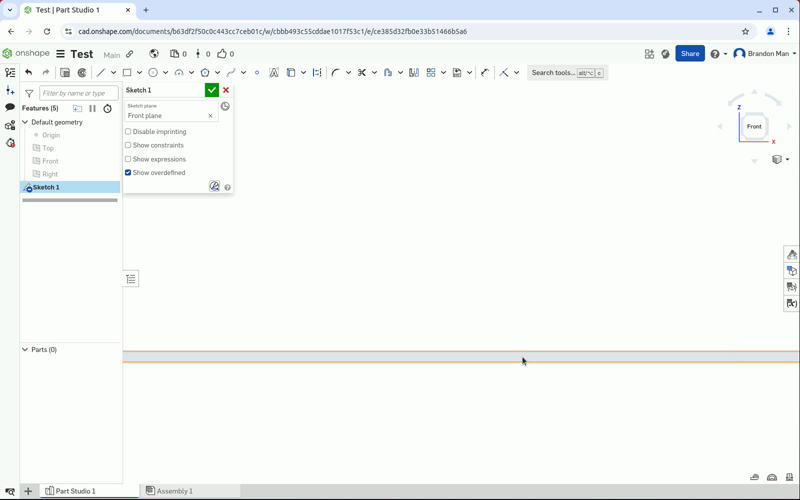
scroll(6)
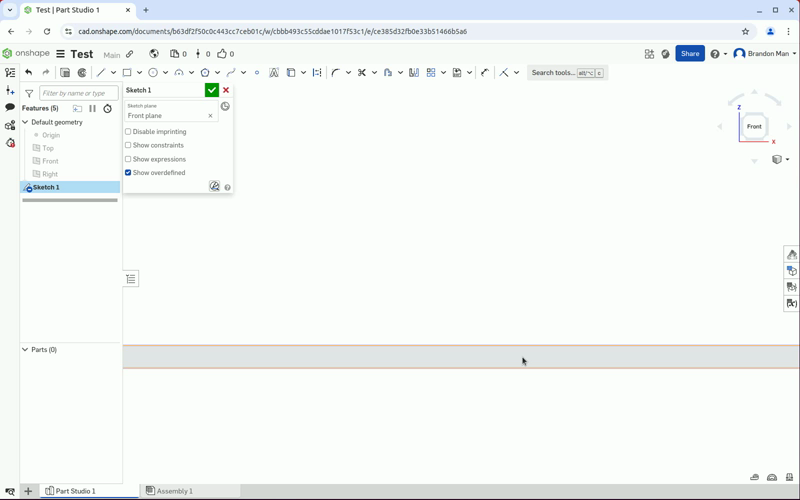
click(522, 356)
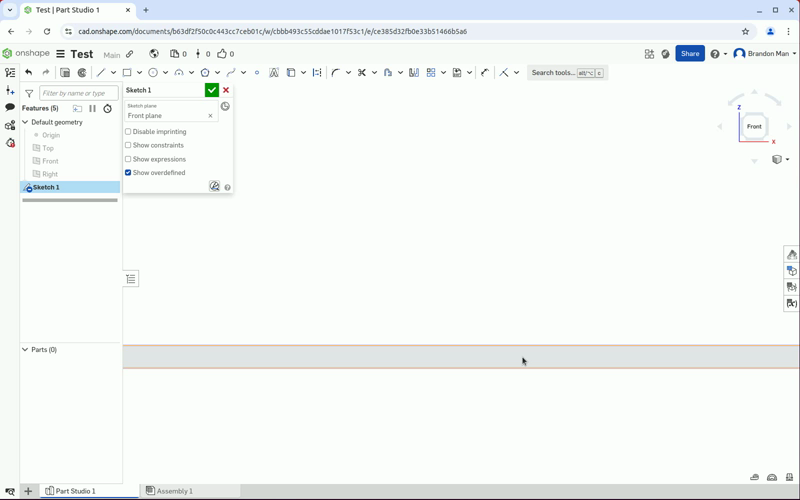
scroll(-6)
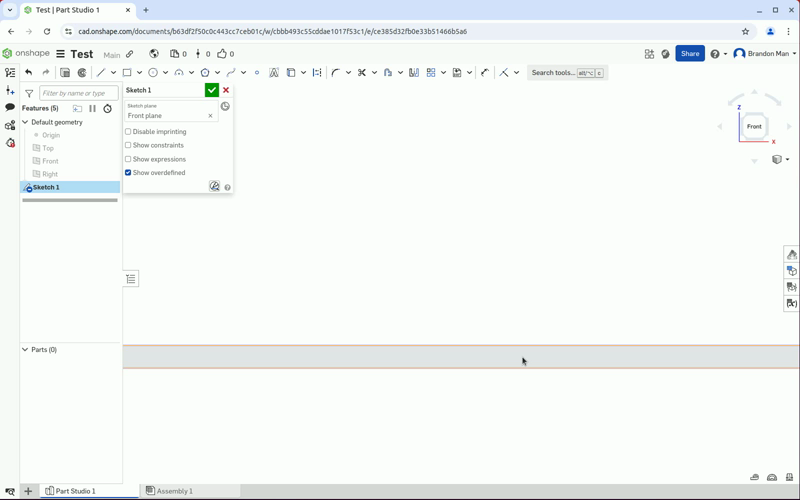
scroll(-6)
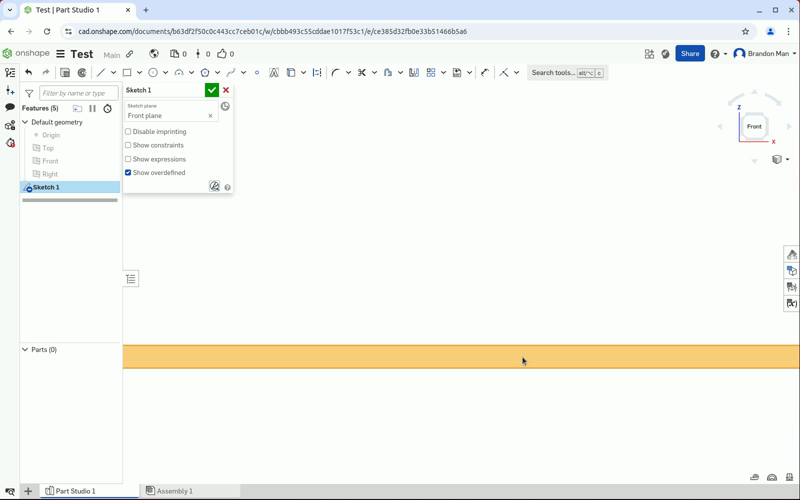
scroll(-6)
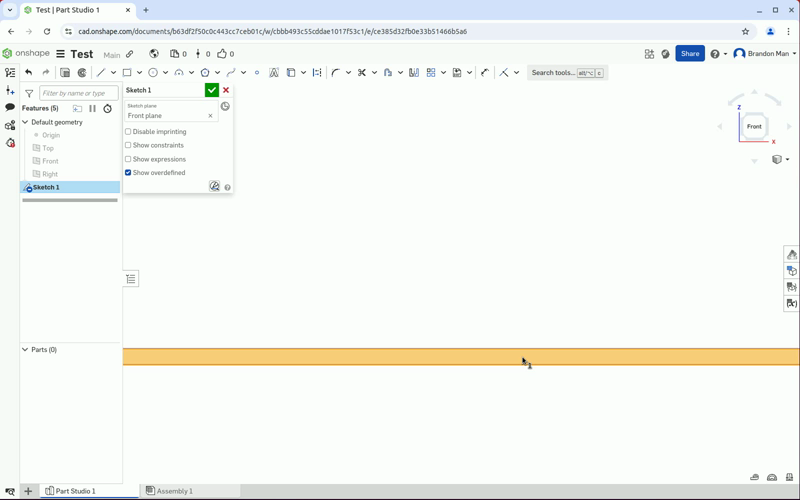
scroll(-6)
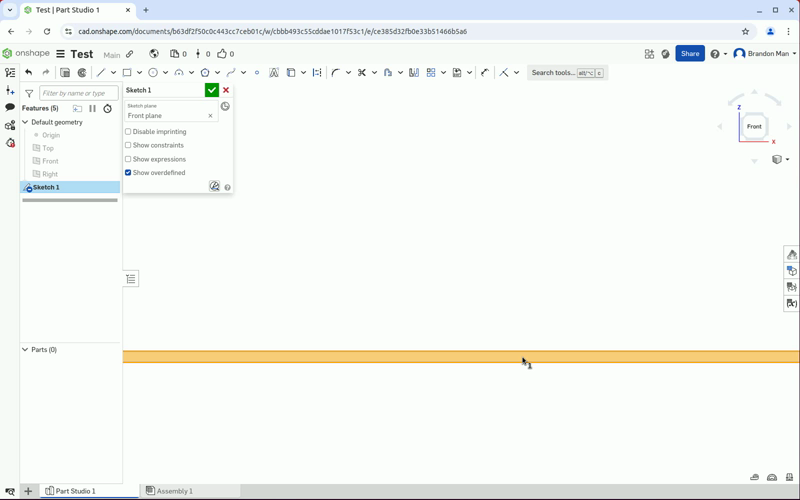
scroll(-6)
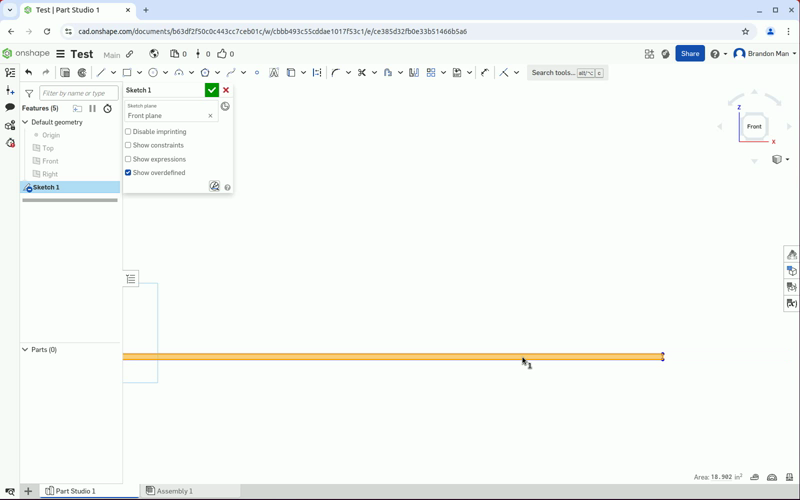
scroll(-6)
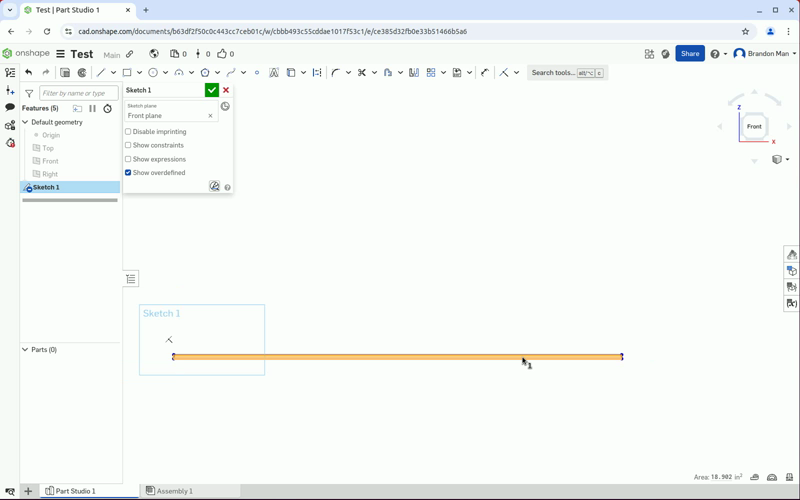
scroll(-6)
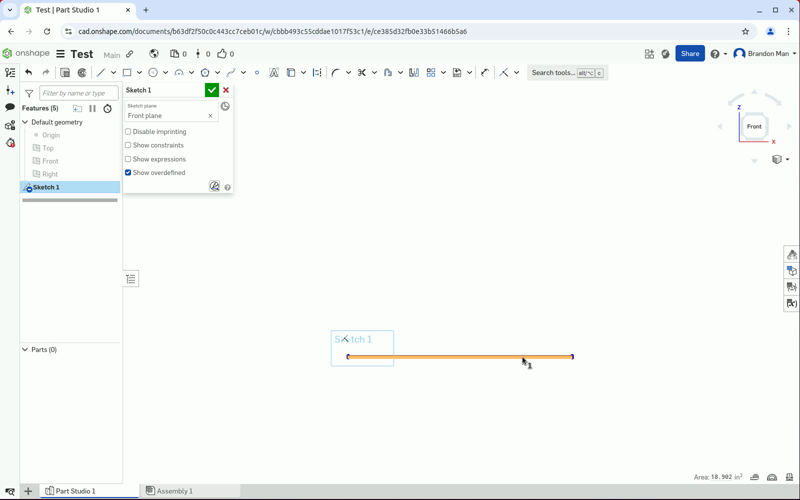
mouse_move(73, 352)
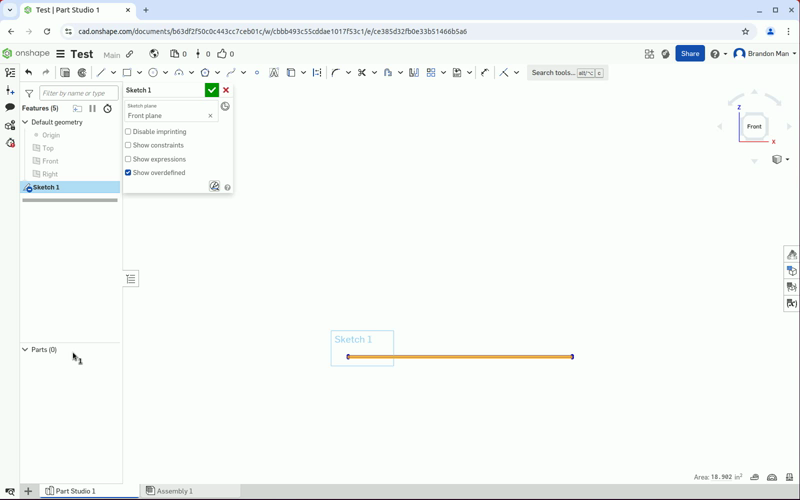
key(shift+y)
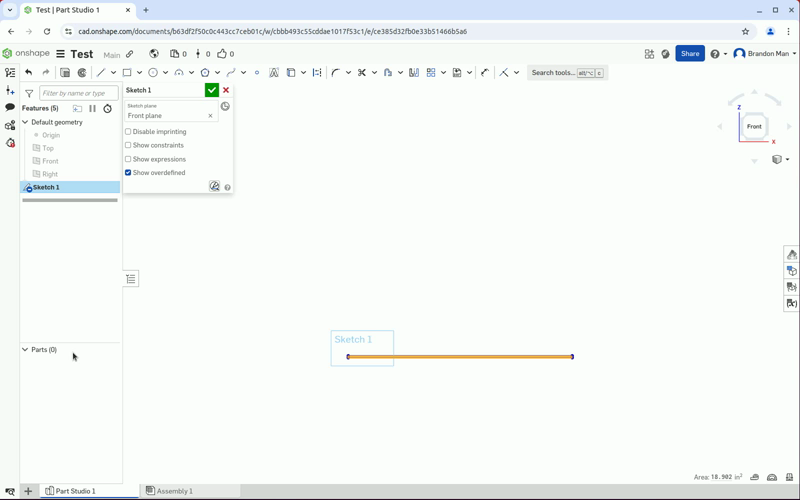
key(shift+e)
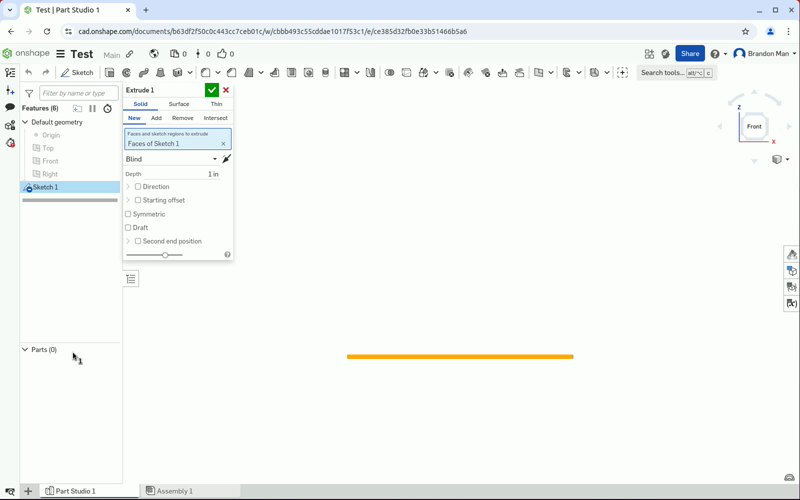
mouse_move(143, 106)
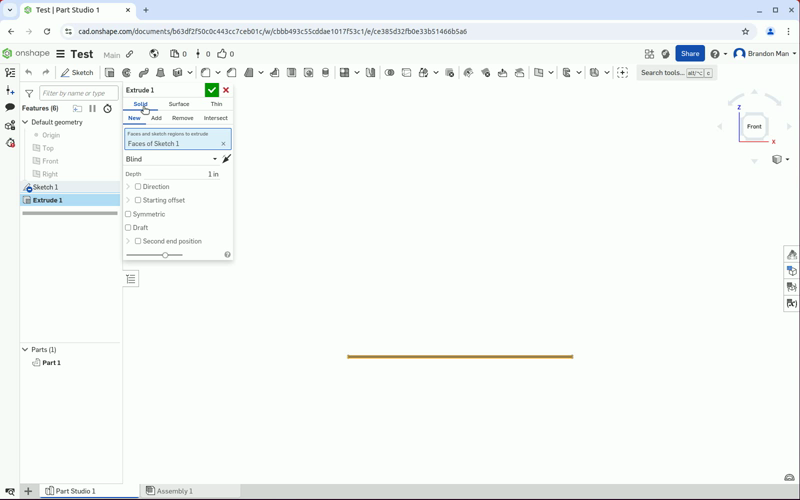
click(143, 106)
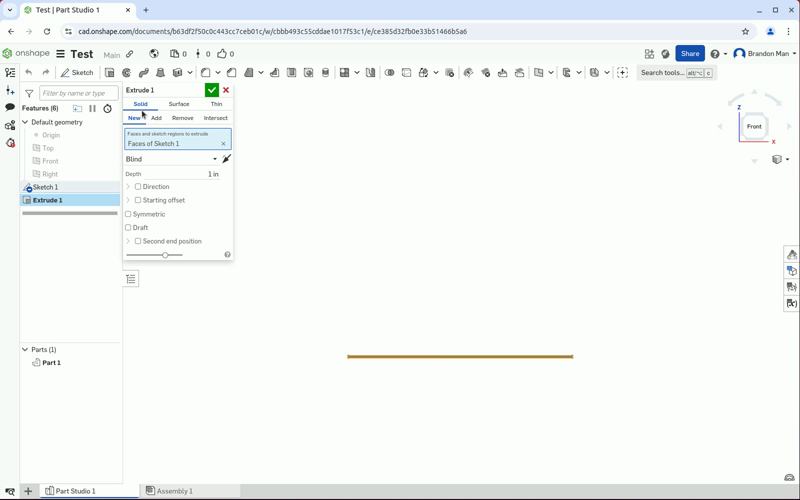
mouse_move(137, 120)
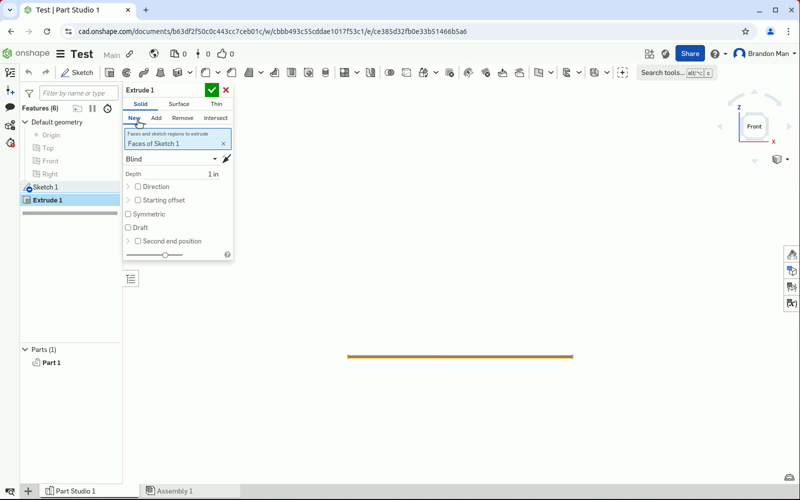
click(137, 120)
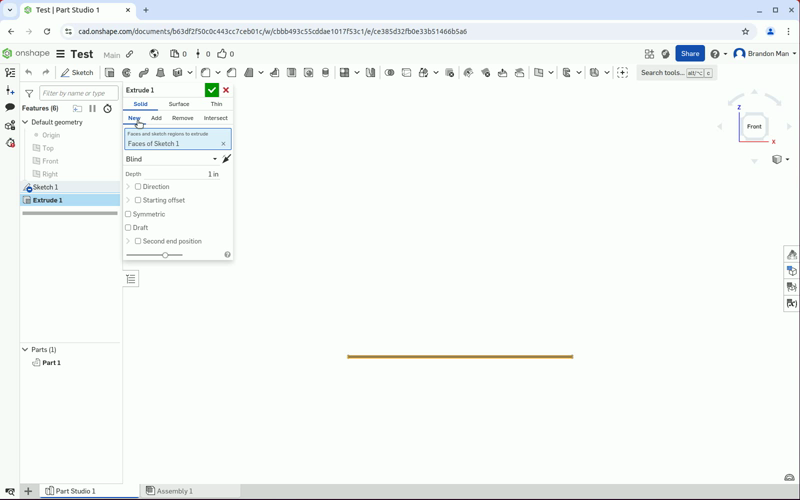
key(tab, 4)
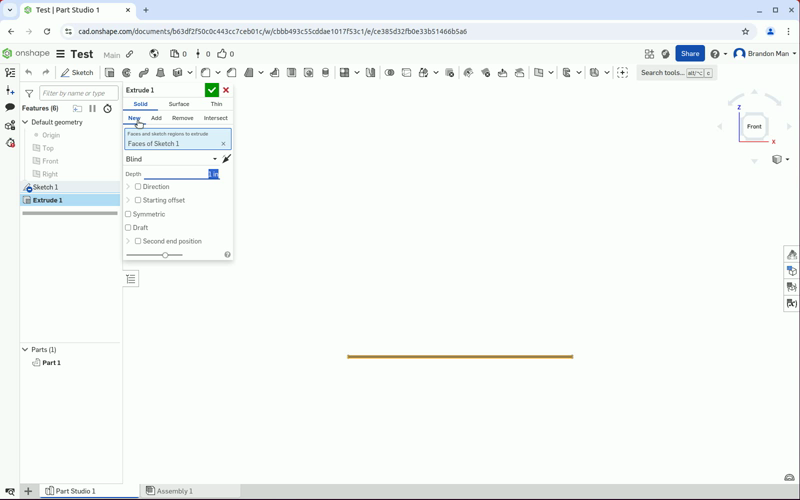
text(2.166)
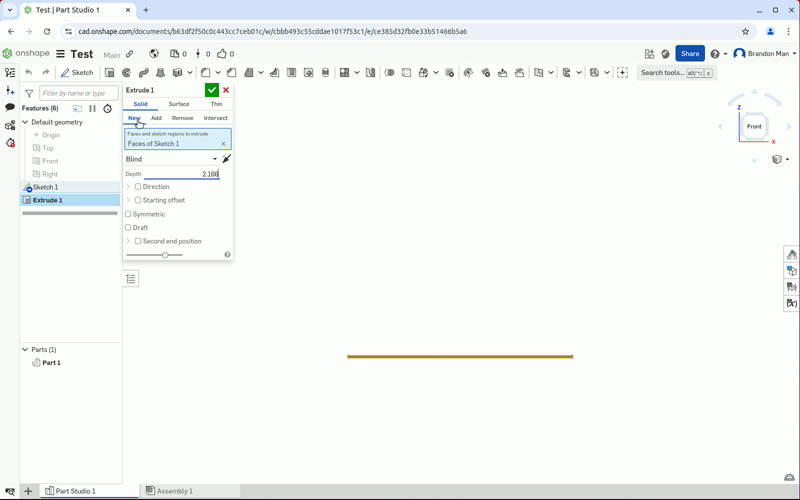
key(enter)
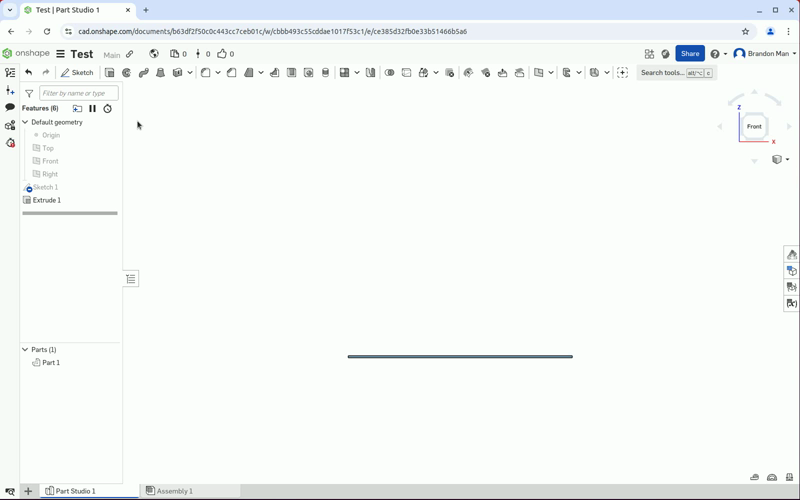
key(shift+h)
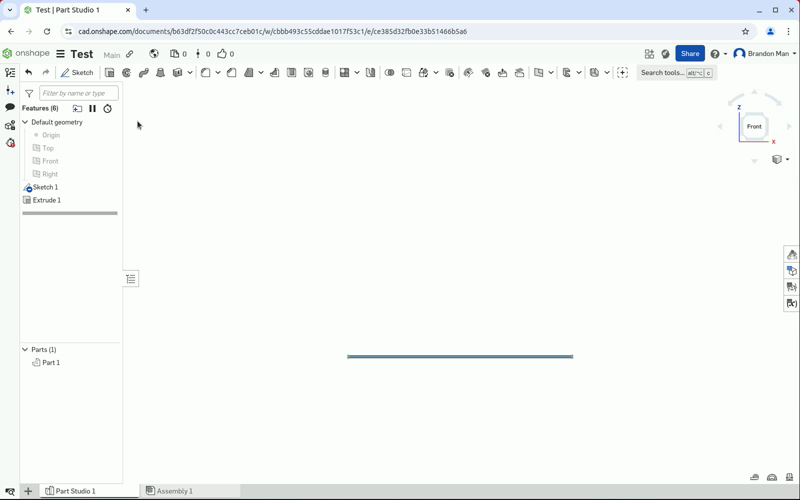
key(shift+h)
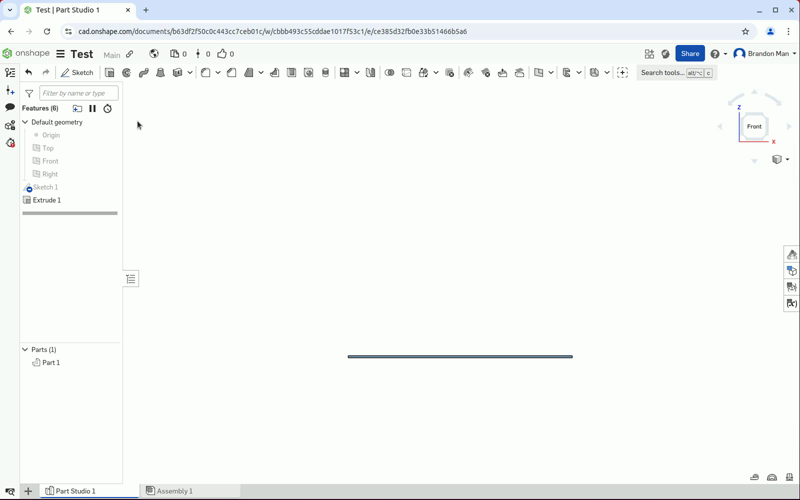
mouse_move(73, 189)
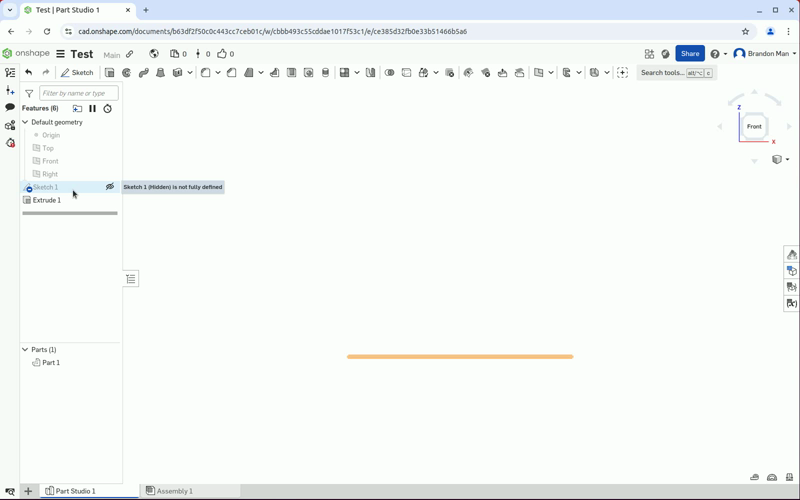
click(73, 189)
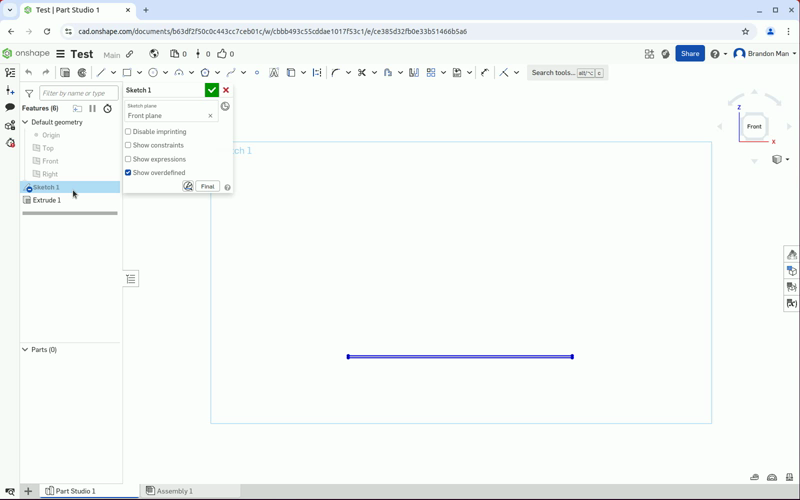
mouse_move(229, 92)
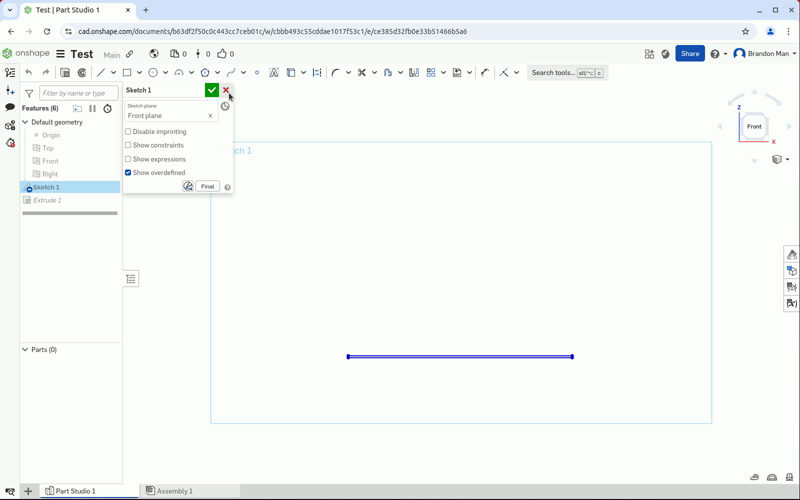
click(229, 92)
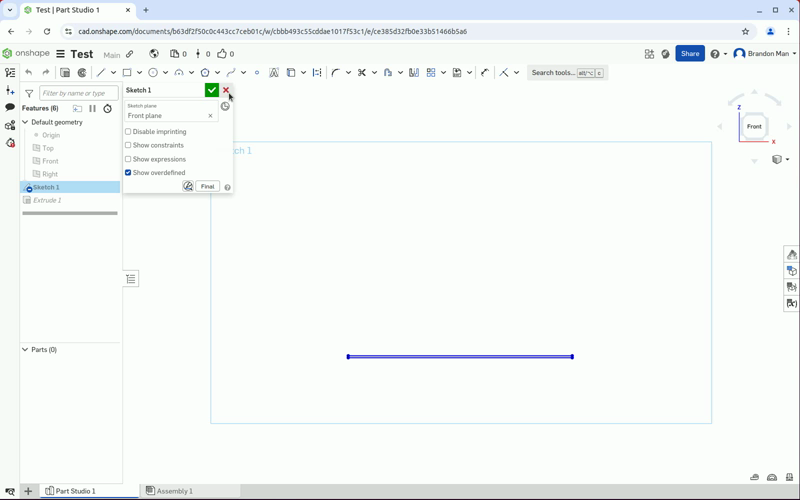
key(shift+s)
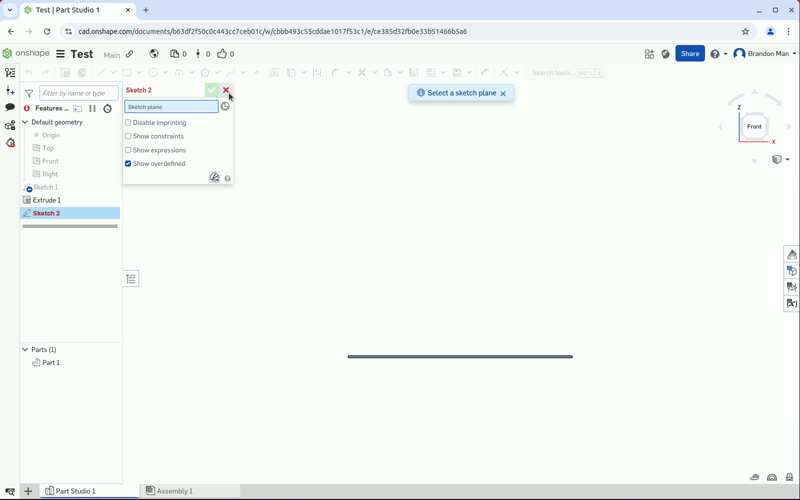
mouse_move(73, 163)
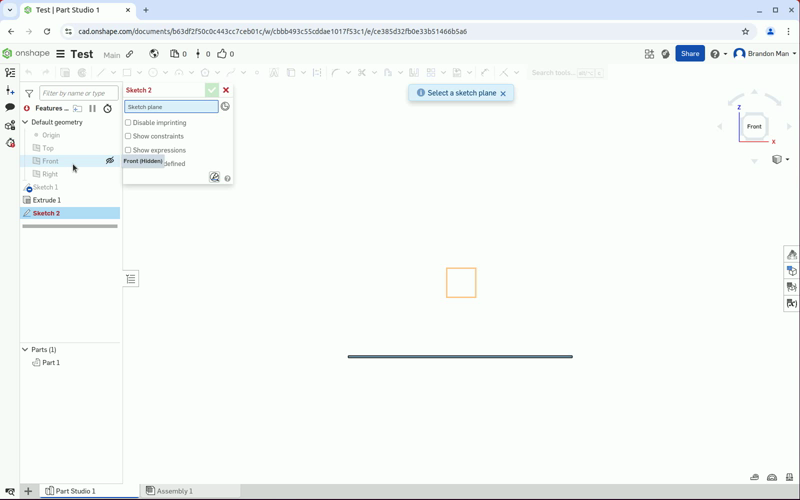
click(73, 163)
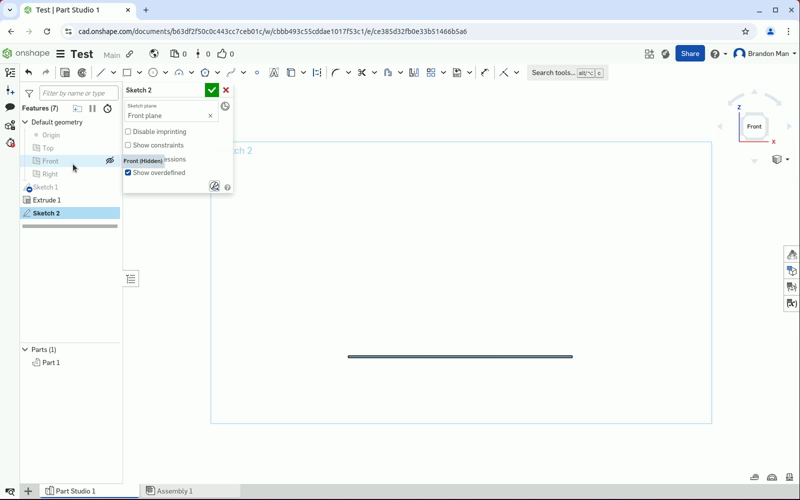
mouse_move(73, 352)
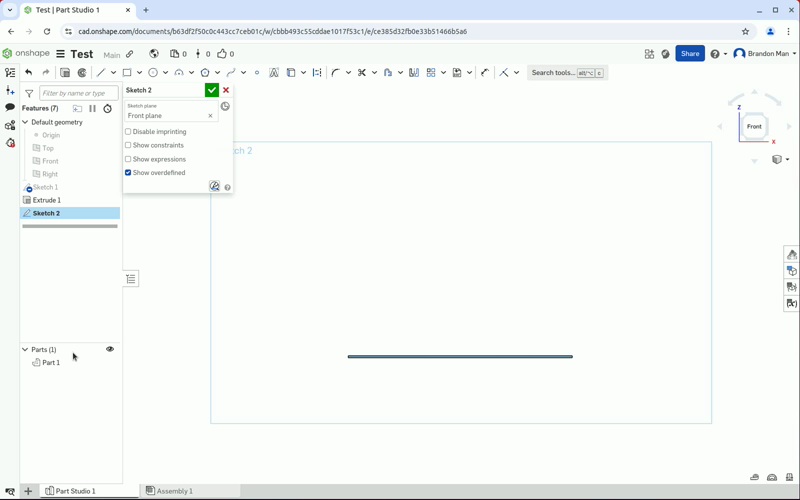
key(y)
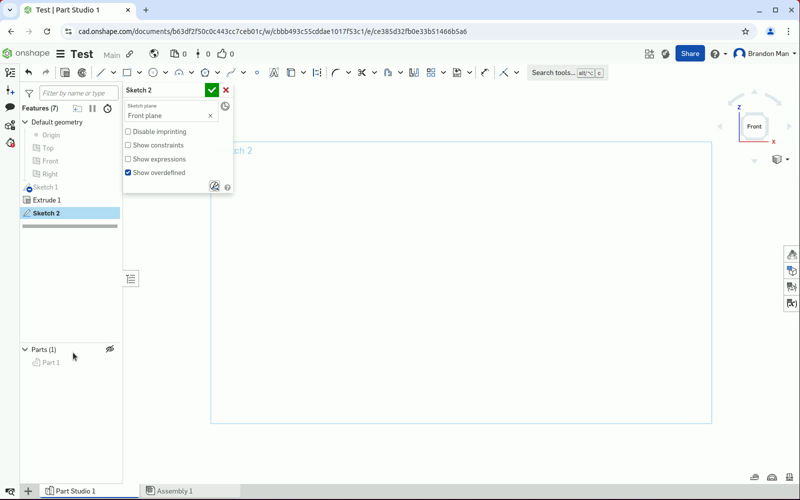
key(l)
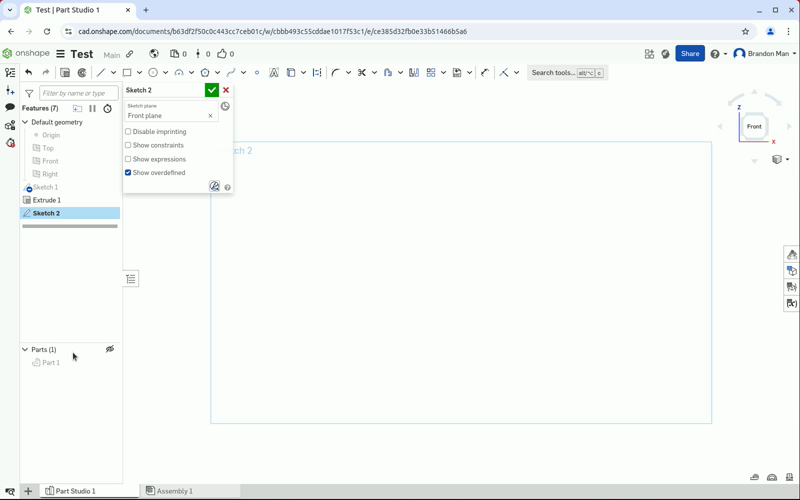
key_down(shift)
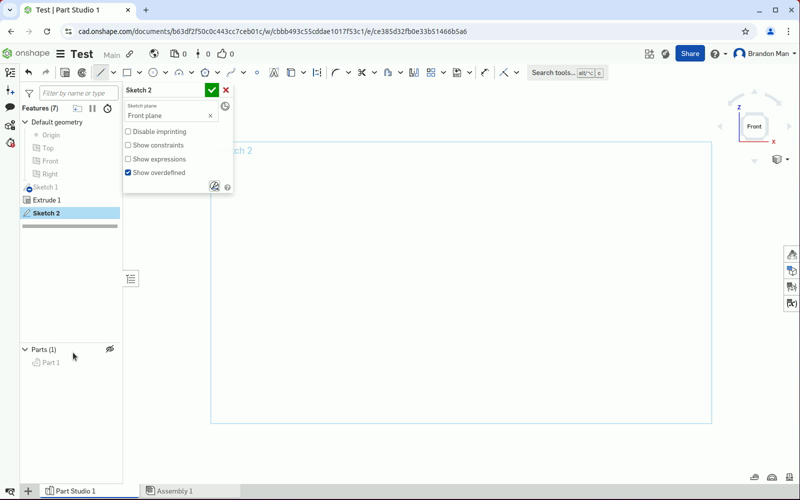
mouse_move(348, 355)
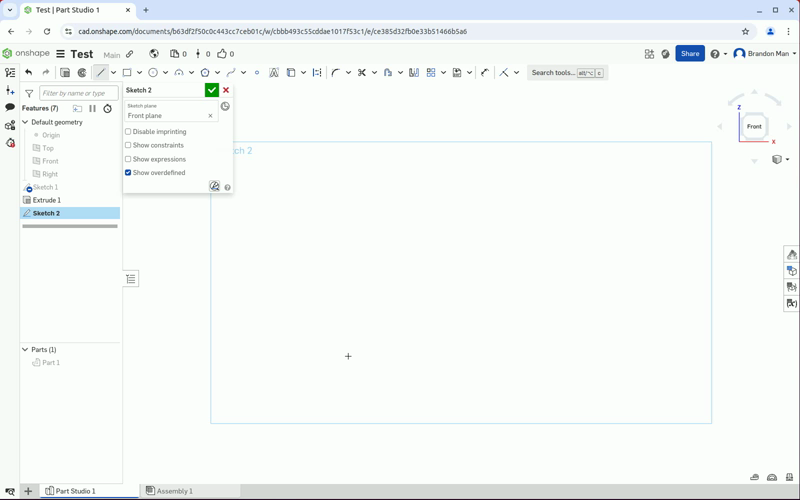
click(348, 355)
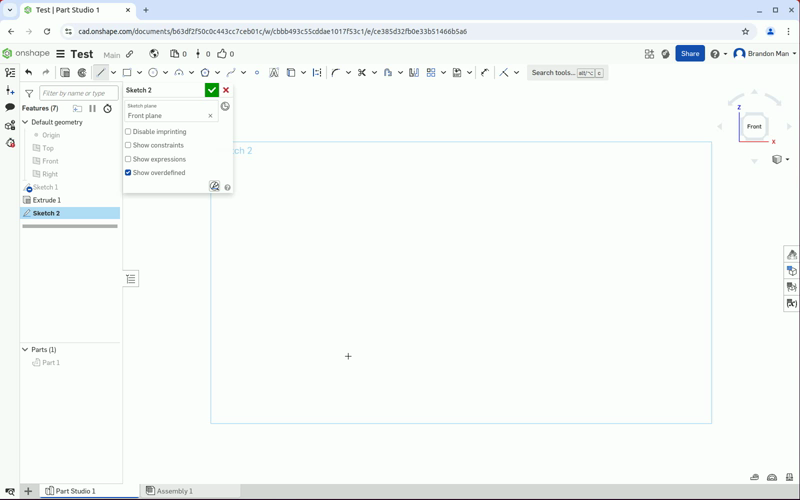
key_up(shift)
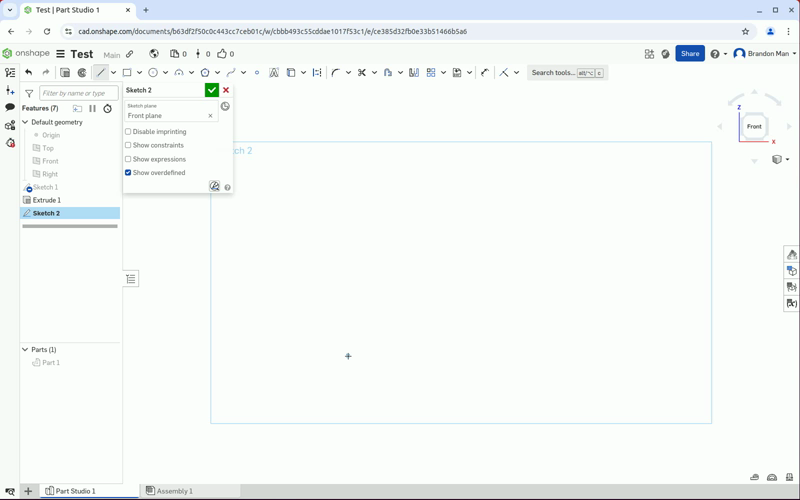
key_down(shift)
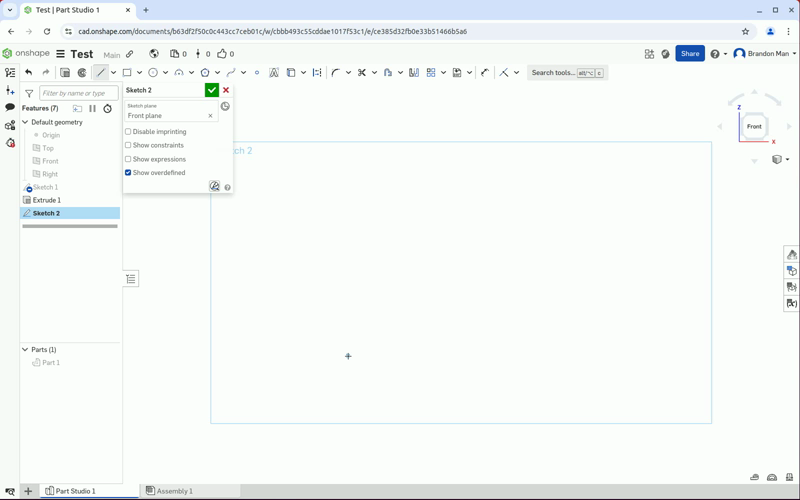
mouse_move(572, 355)
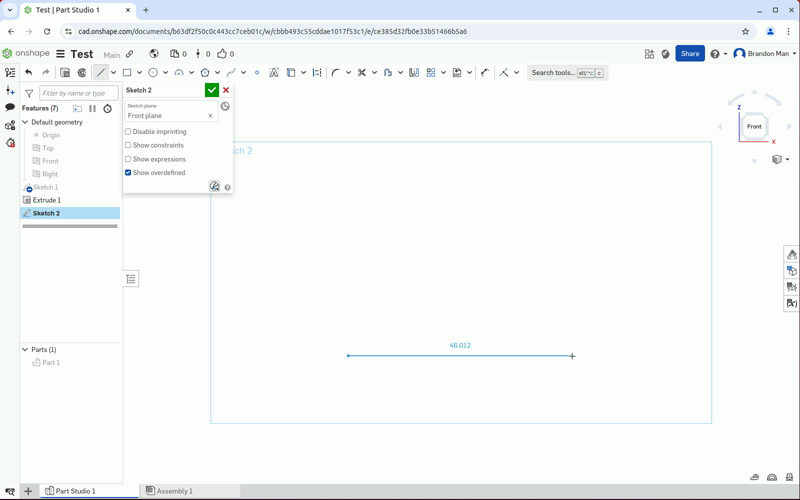
click(572, 355)
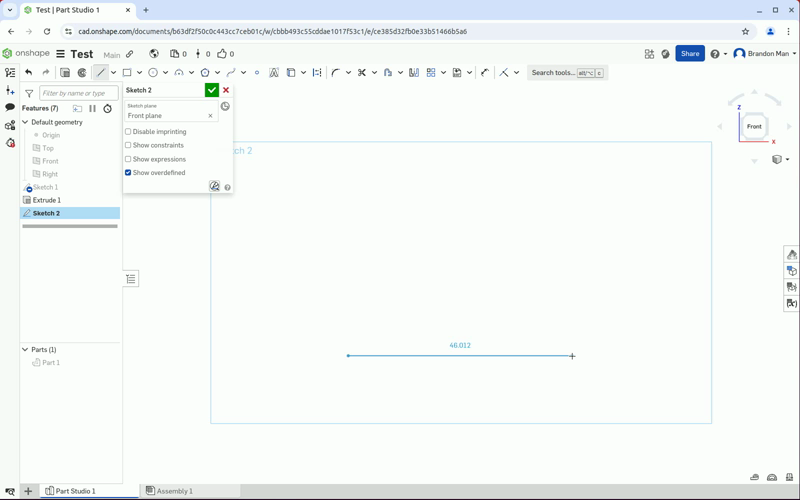
key_up(shift)
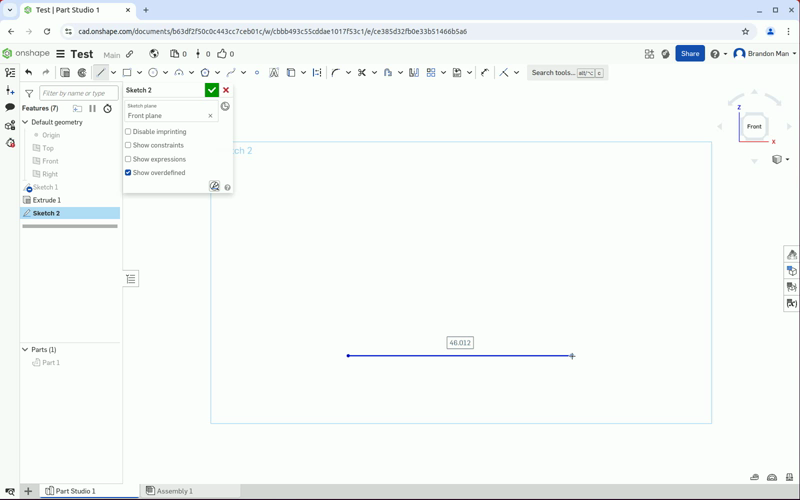
key_down(shift)
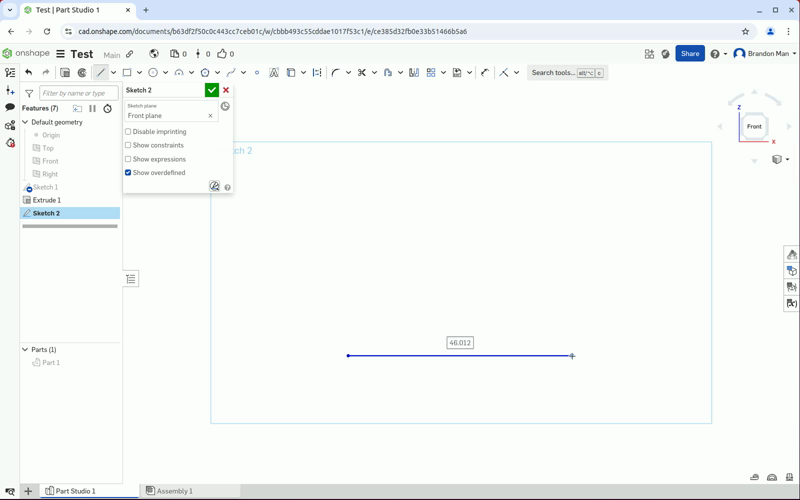
mouse_move(572, 207)
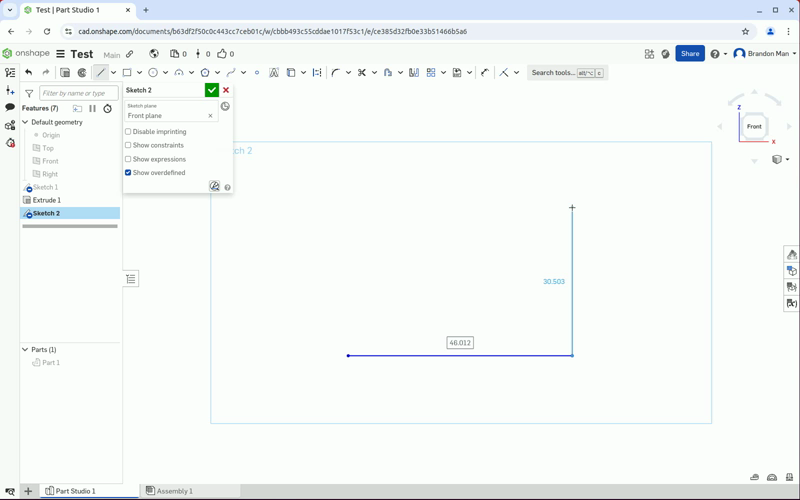
click(572, 207)
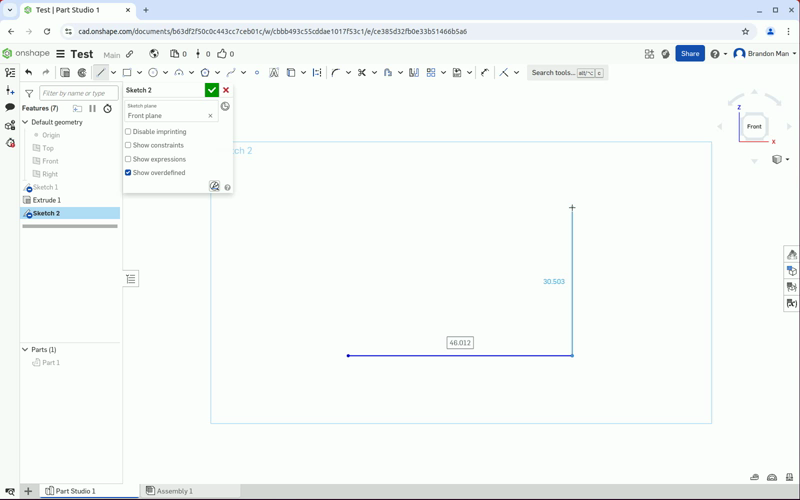
key_up(shift)
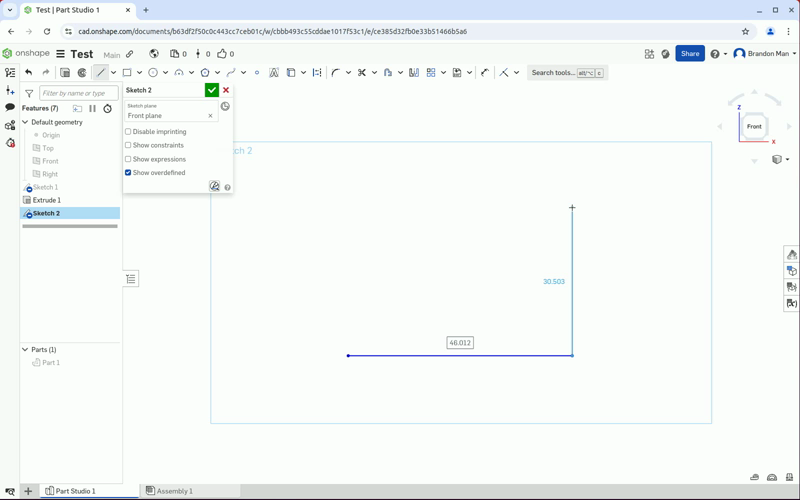
key_down(shift)
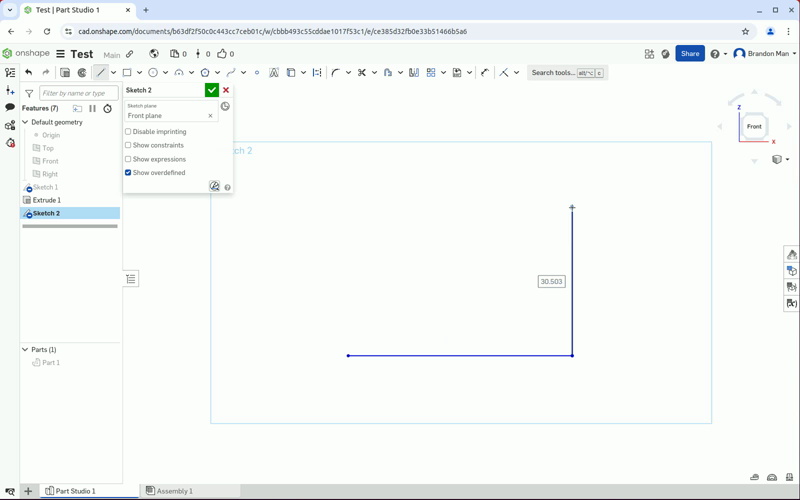
mouse_move(348, 207)
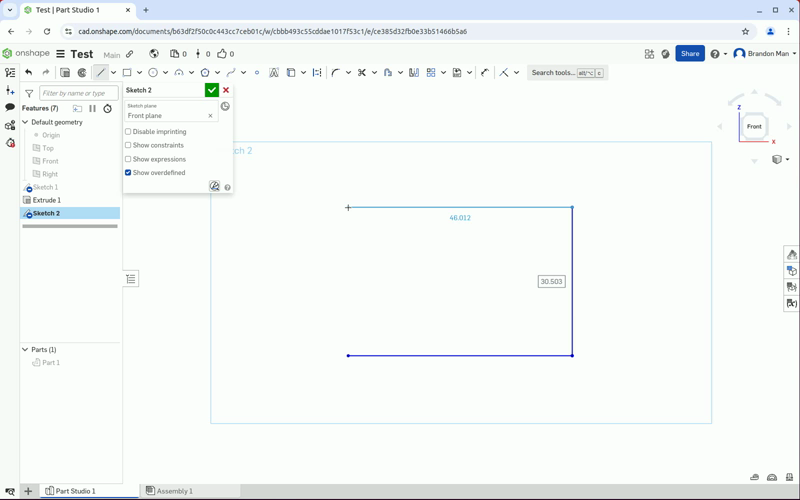
click(348, 207)
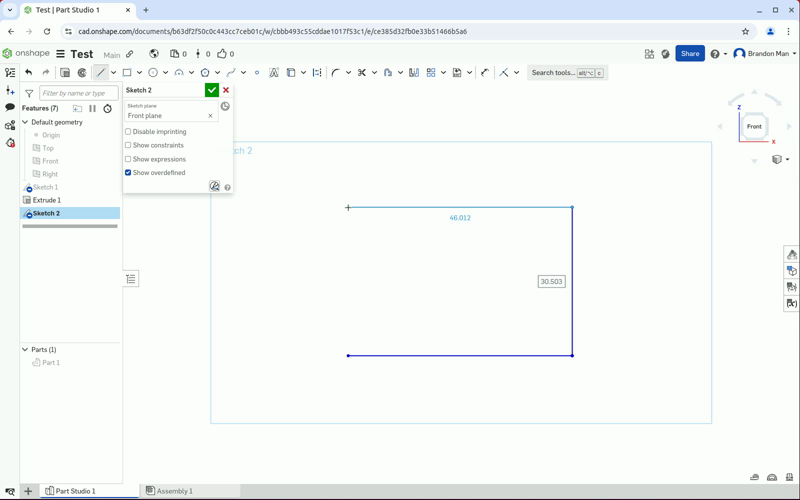
key_up(shift)
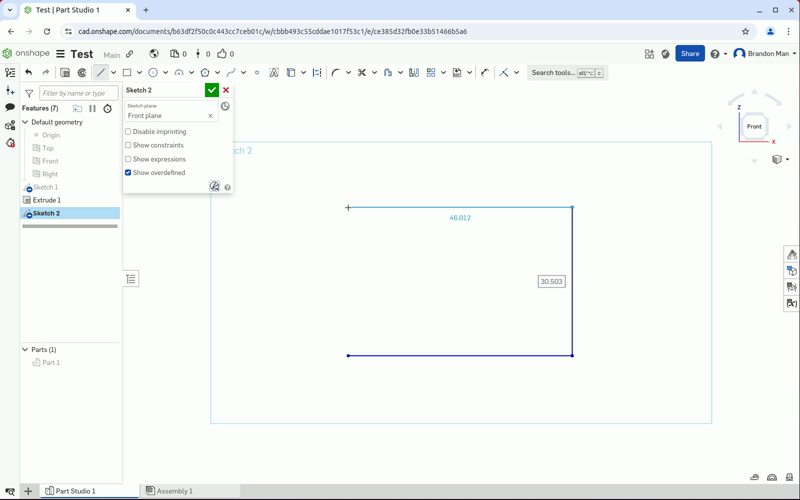
key_down(shift)
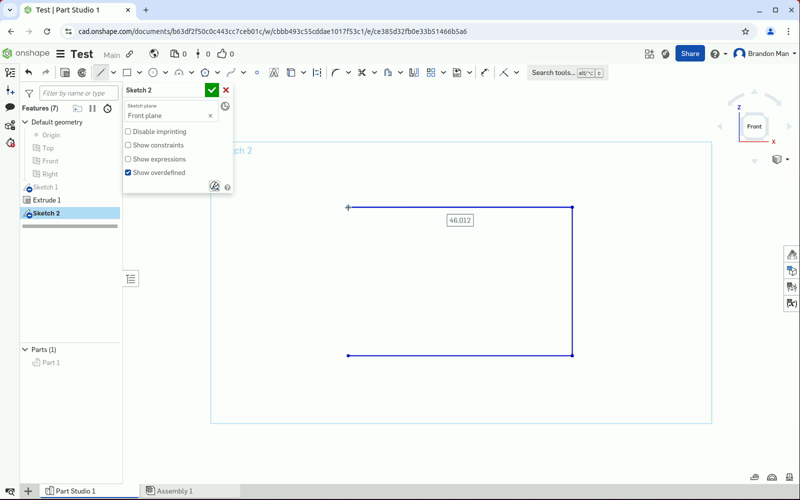
mouse_move(348, 355)
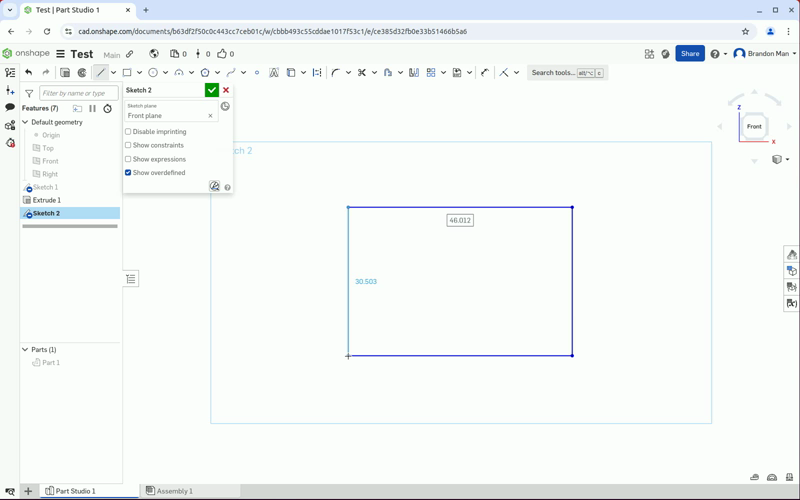
key_up(shift)
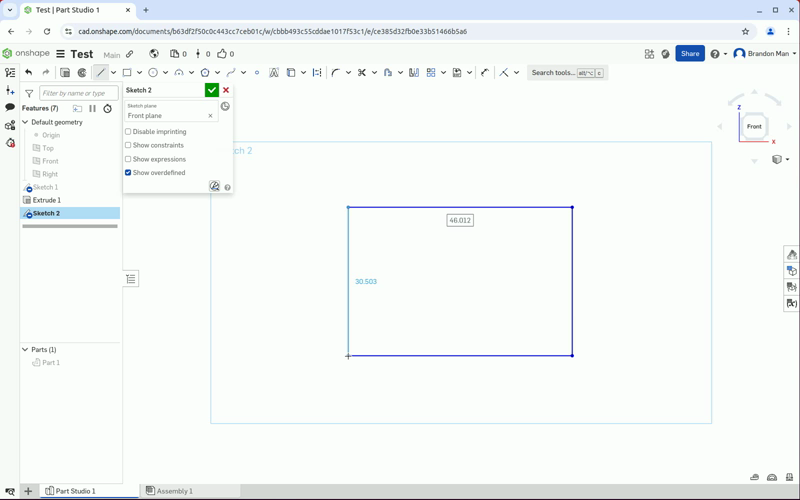
click(348, 355)
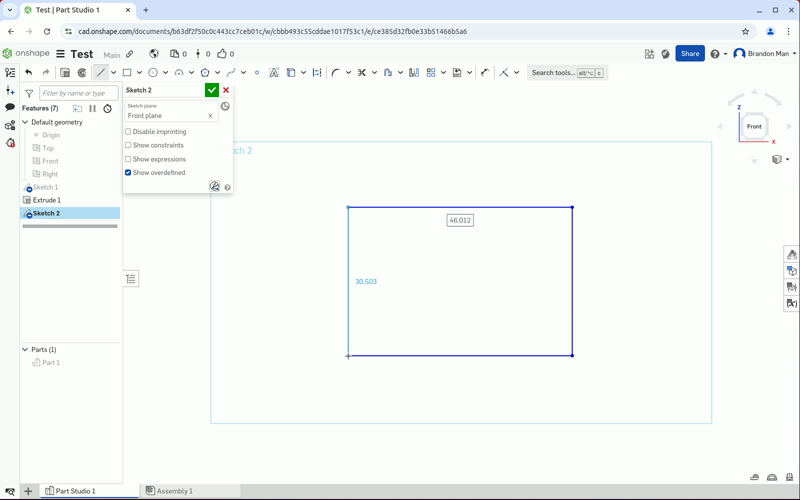
key(esc)
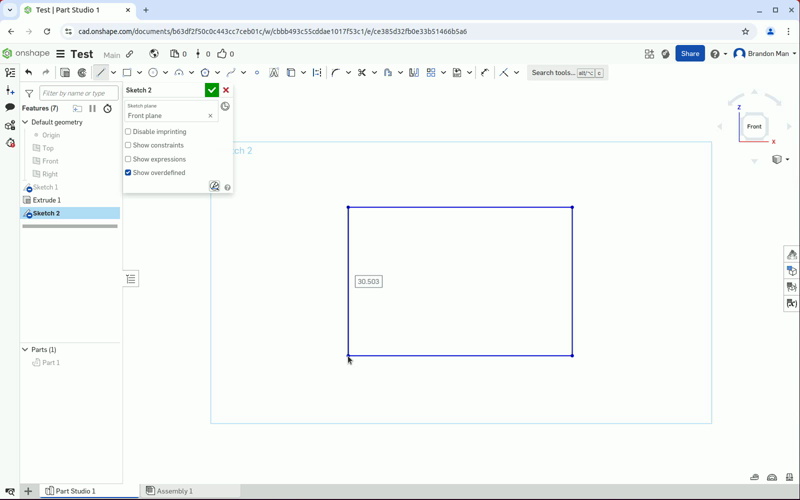
mouse_move(387, 233)
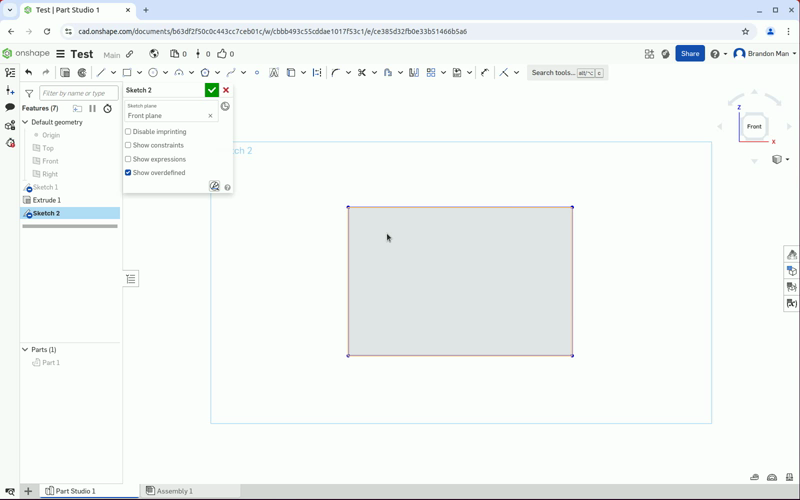
click(387, 233)
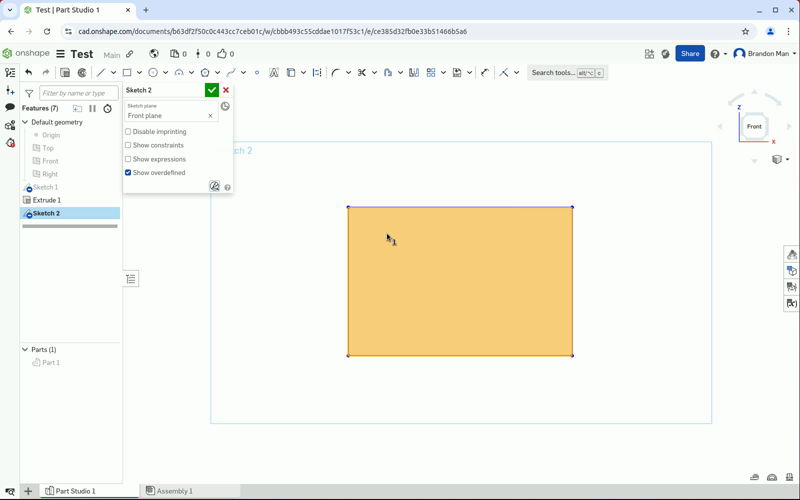
mouse_move(73, 352)
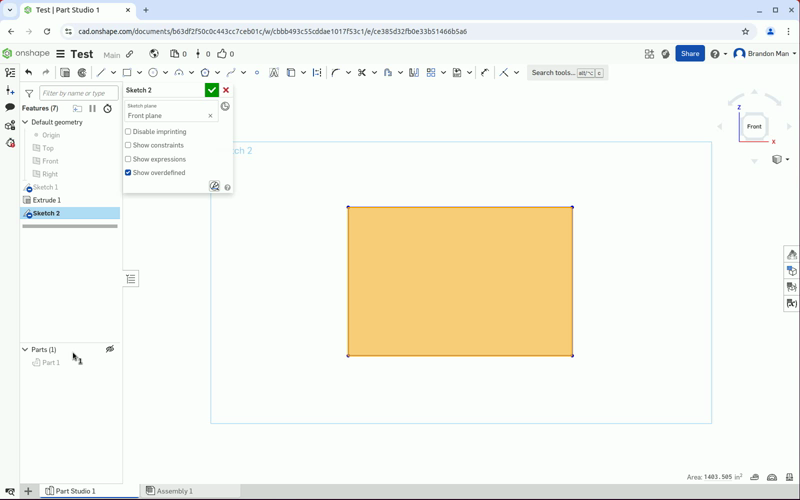
key(shift+y)
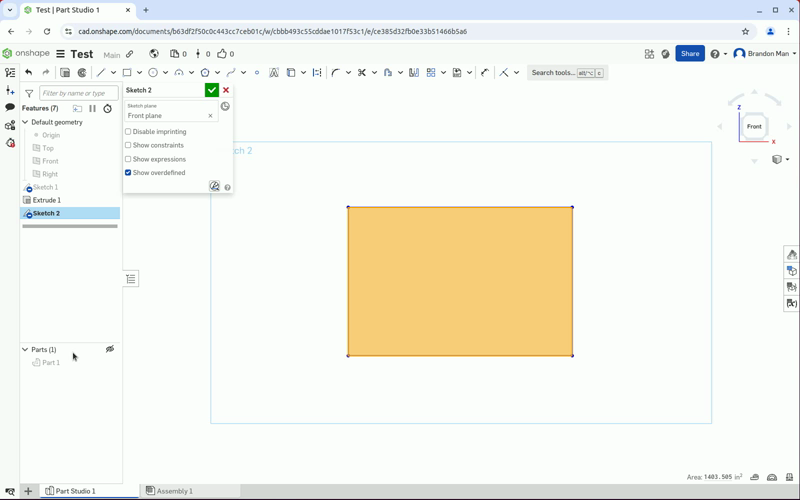
key(shift+e)
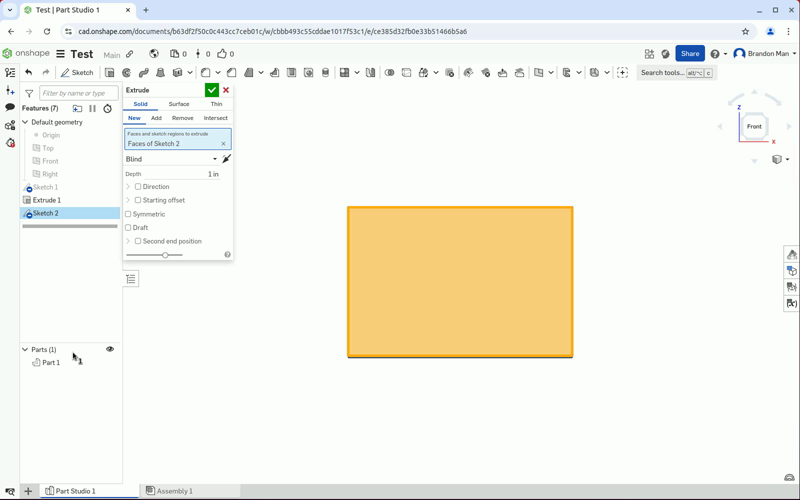
mouse_move(143, 106)
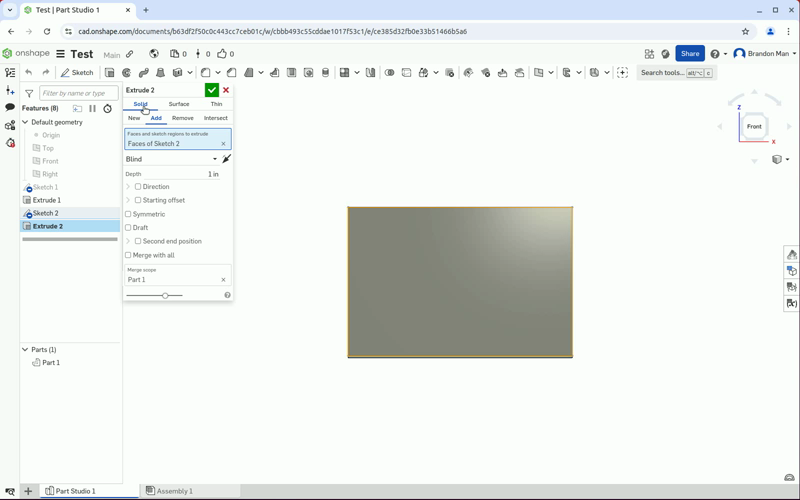
click(143, 106)
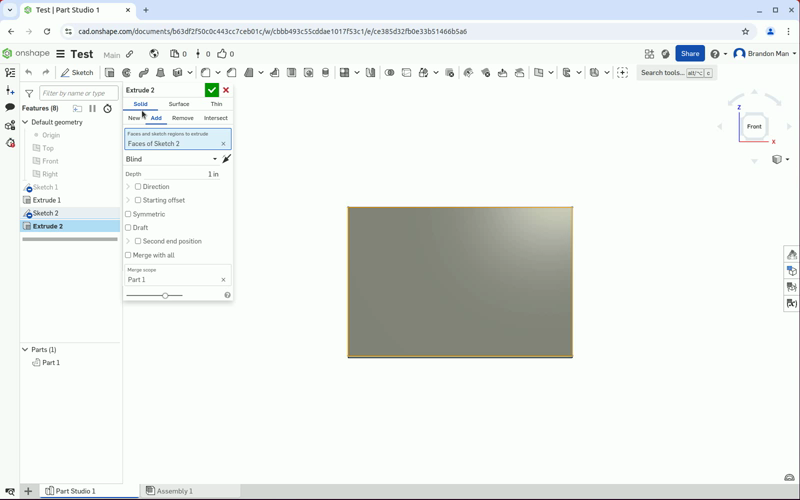
mouse_move(137, 120)
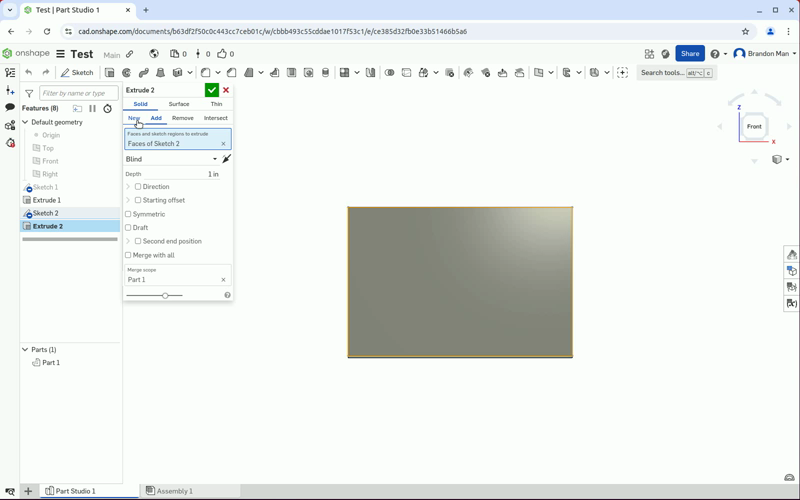
click(137, 120)
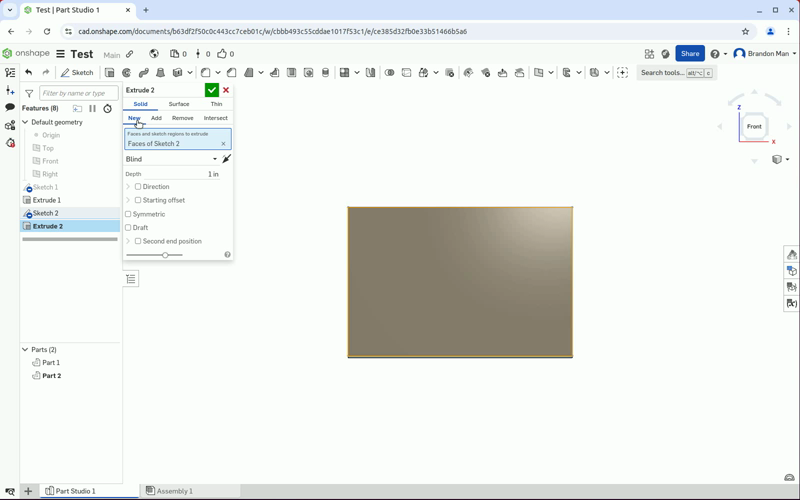
key(tab, 4)
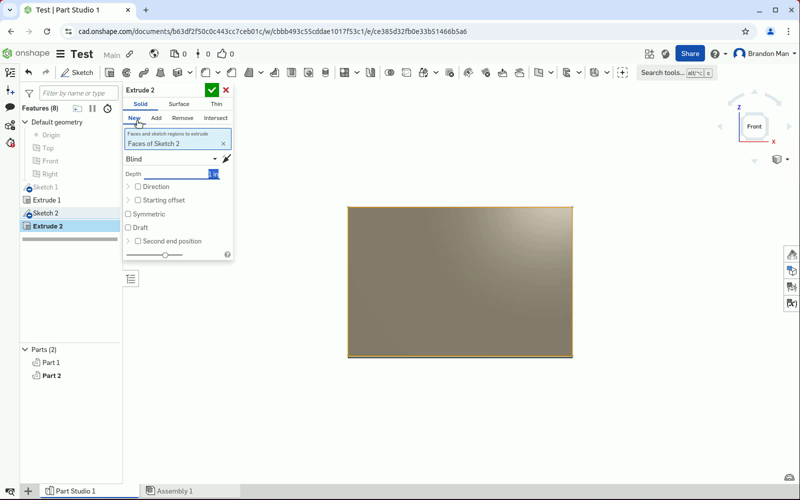
text(0.481)
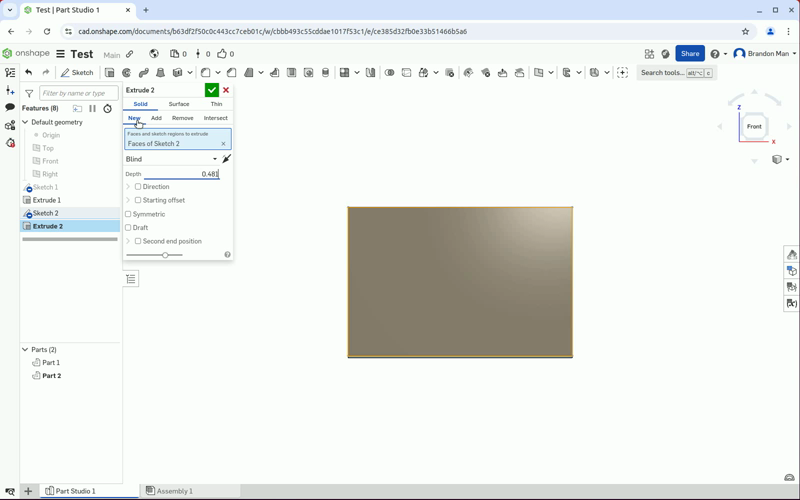
key(enter)
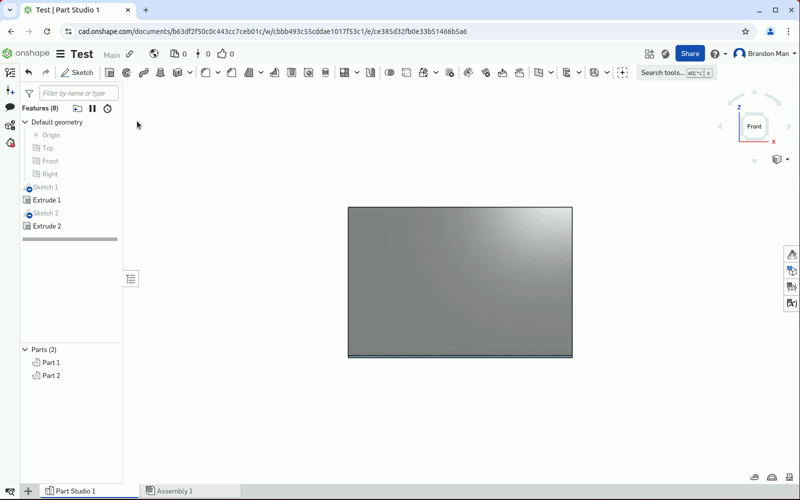
key(shift+h)
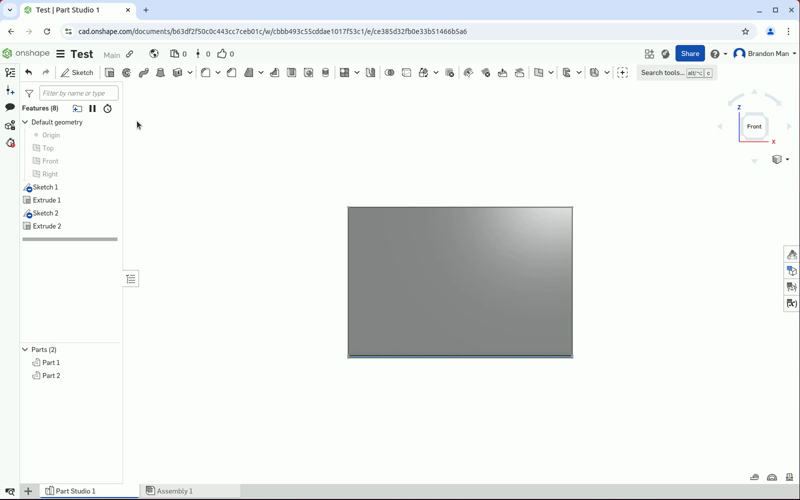
key(shift+h)
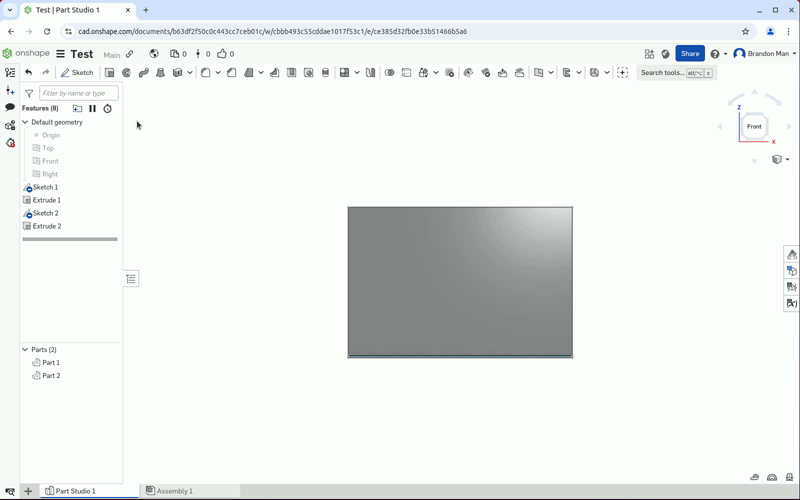
key(shift+7)
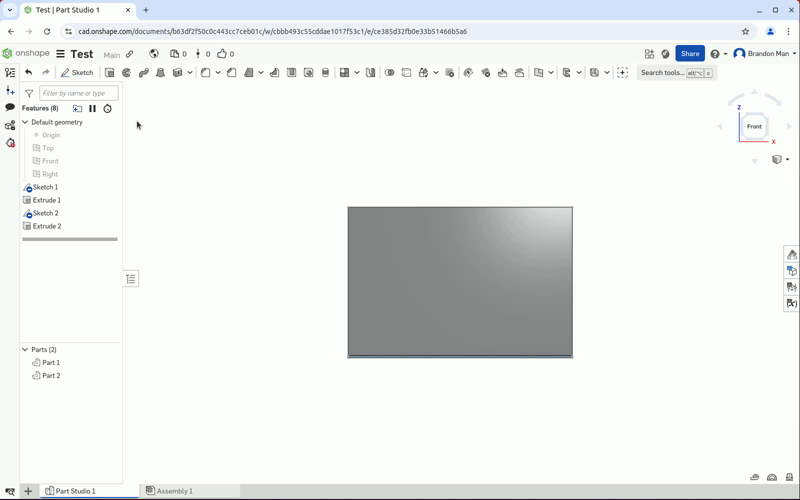
key(left, 2)
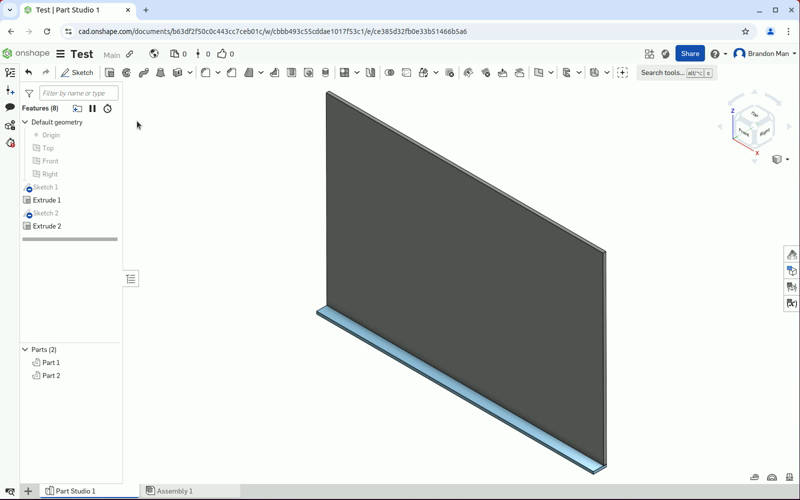
key(down, 2)
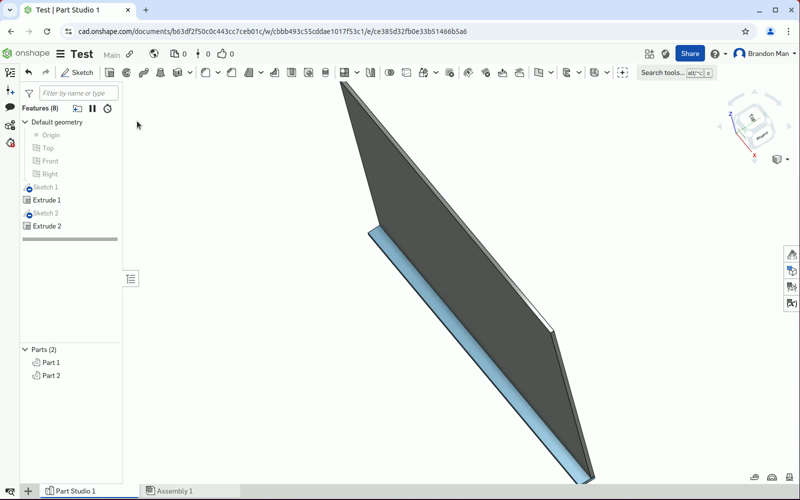
key(up, 2)
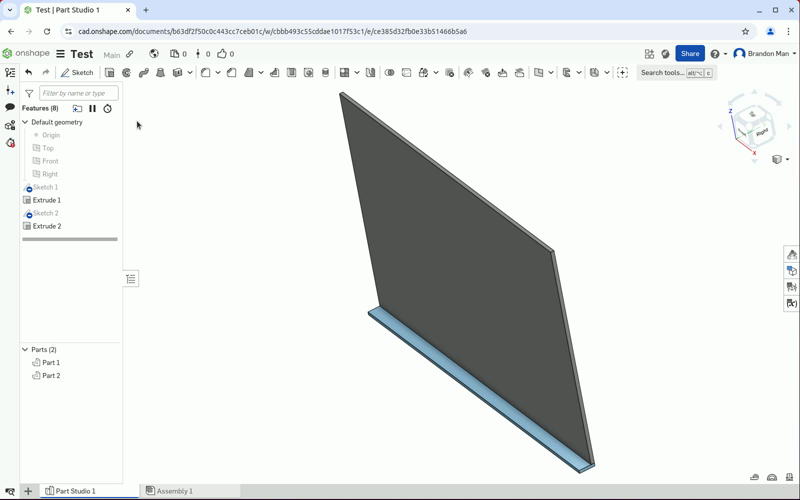
key(right, 2)
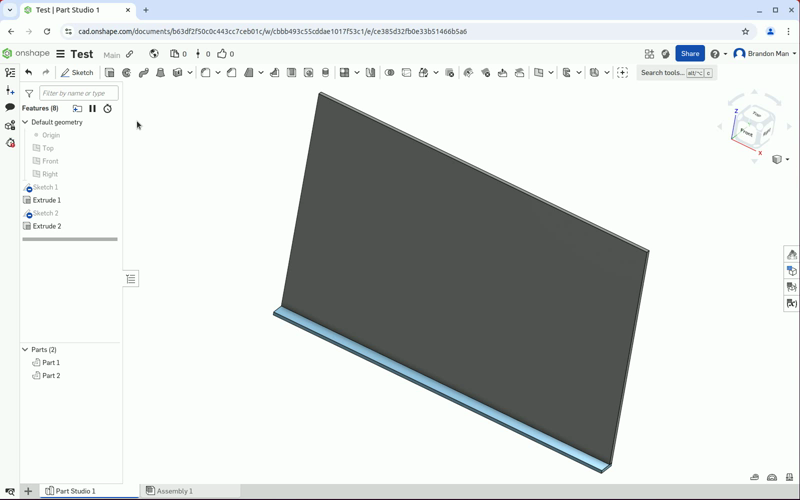
mouse_move(73, 189)
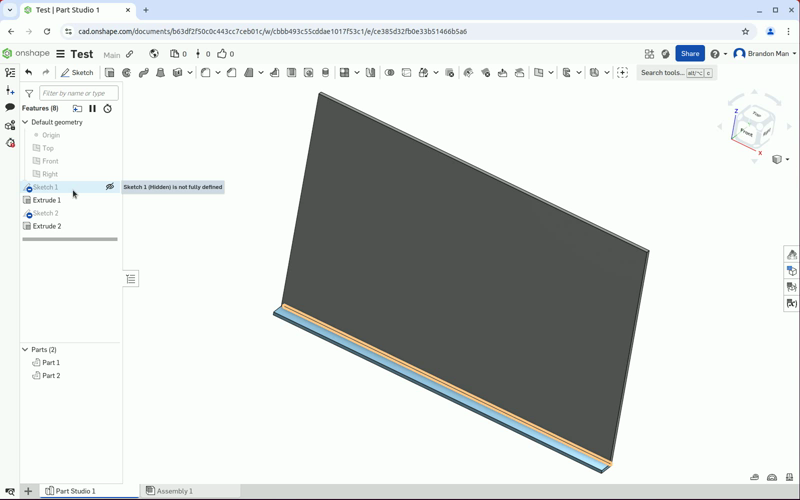
click(73, 189)